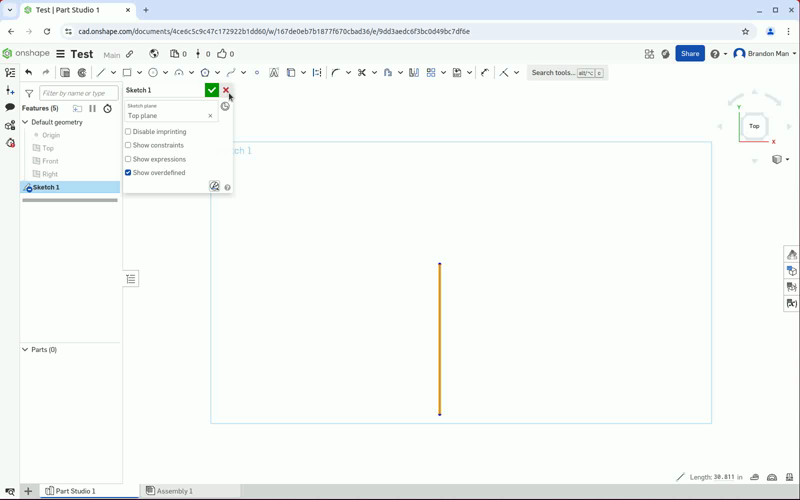
key(shift+h)
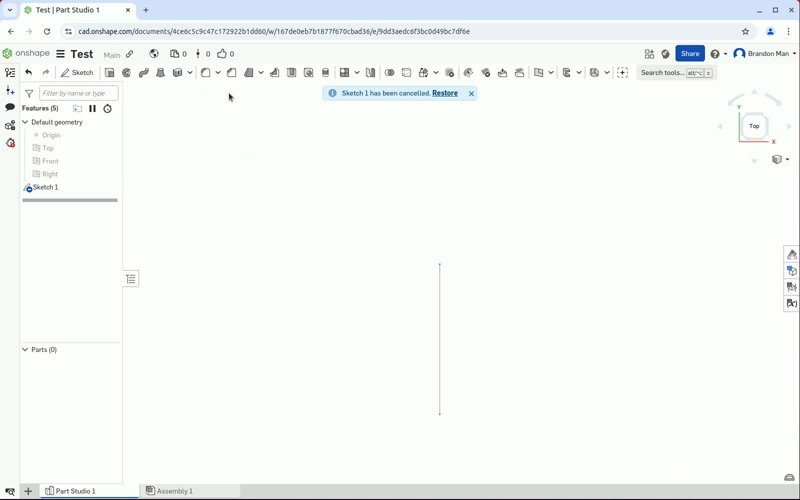
key(shift+s)
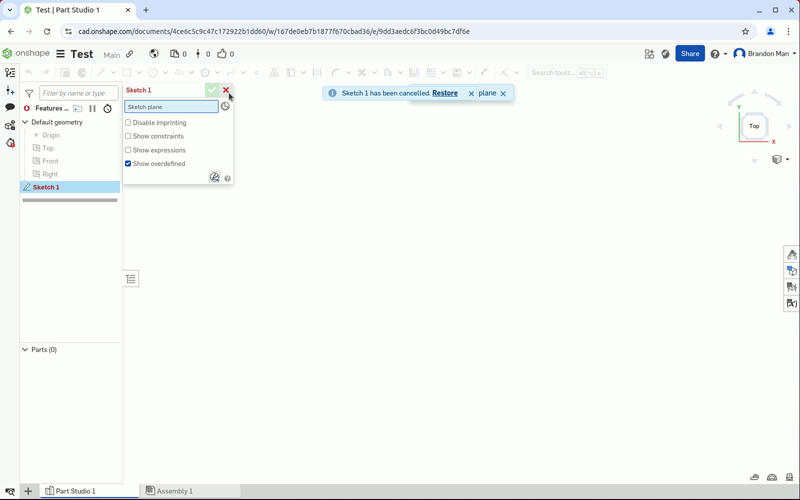
mouse_move(73, 150)
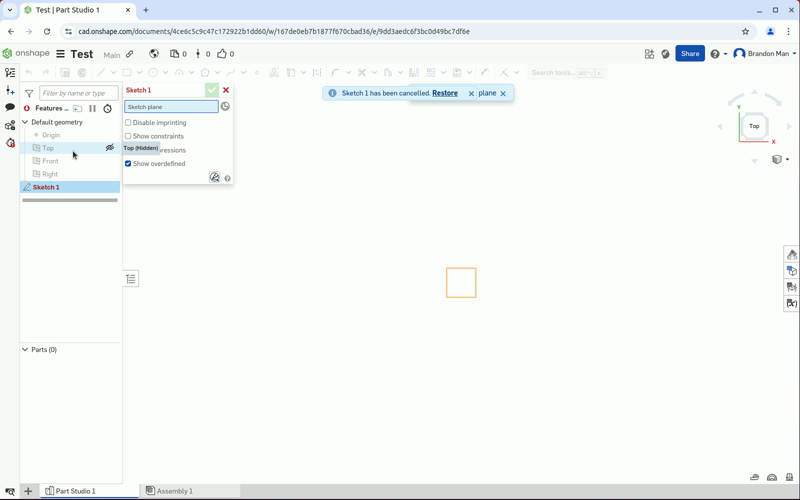
click(73, 150)
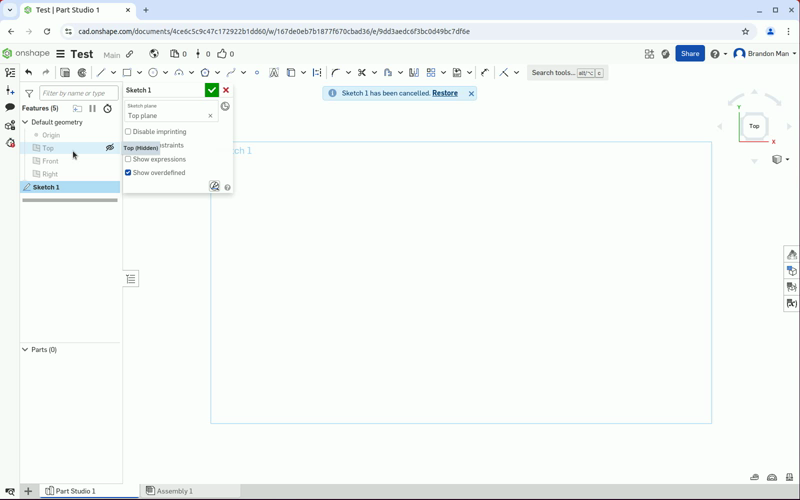
mouse_move(73, 352)
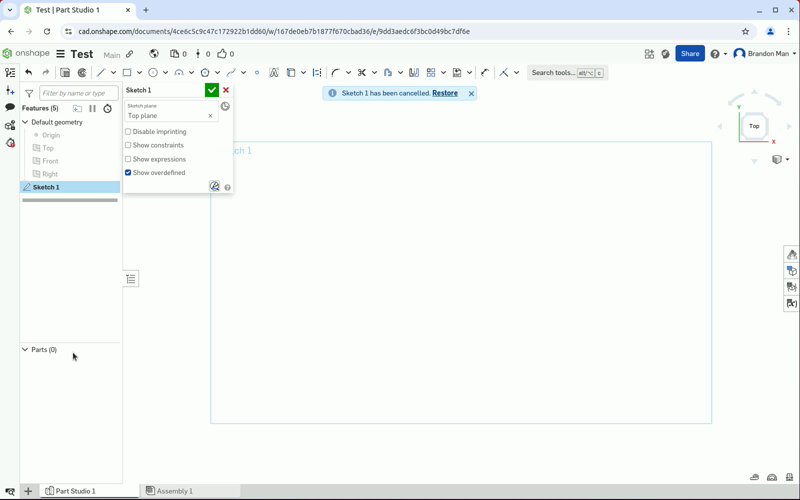
key(y)
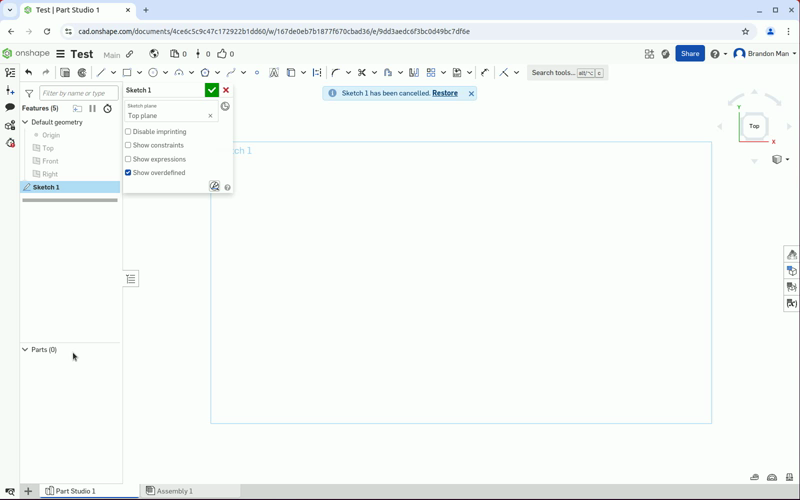
key(l)
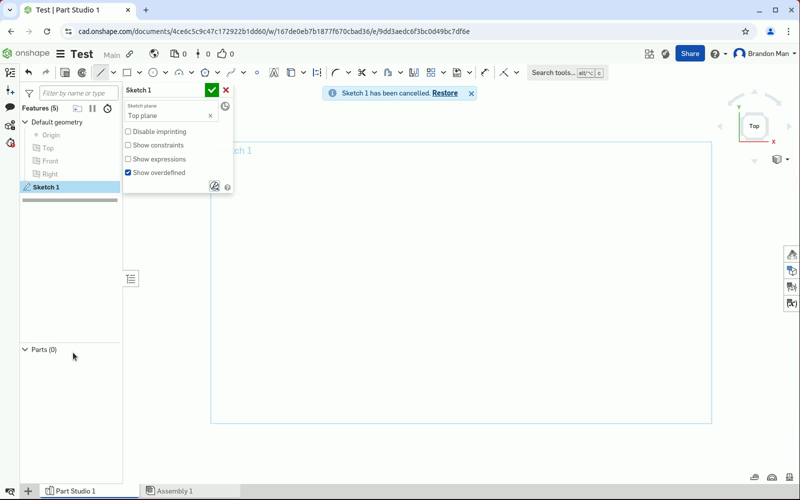
key_down(shift)
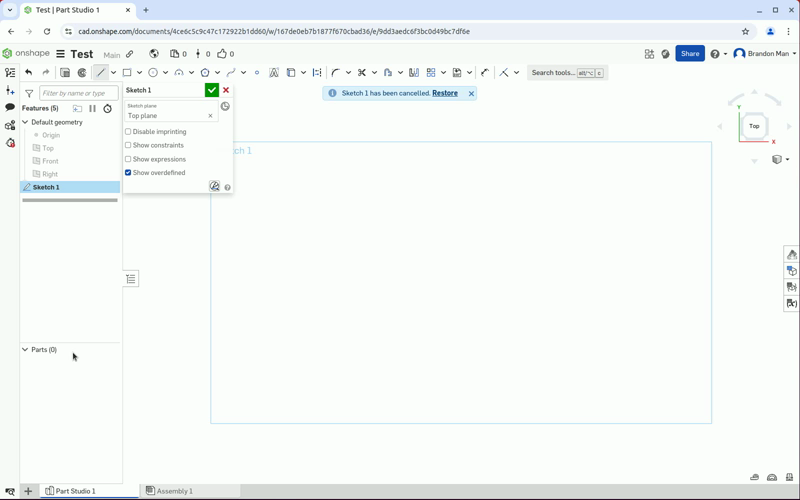
mouse_move(437, 268)
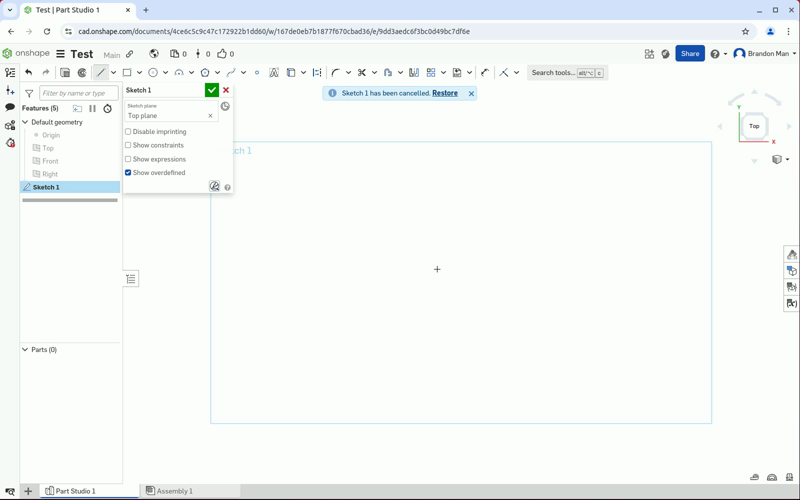
click(437, 268)
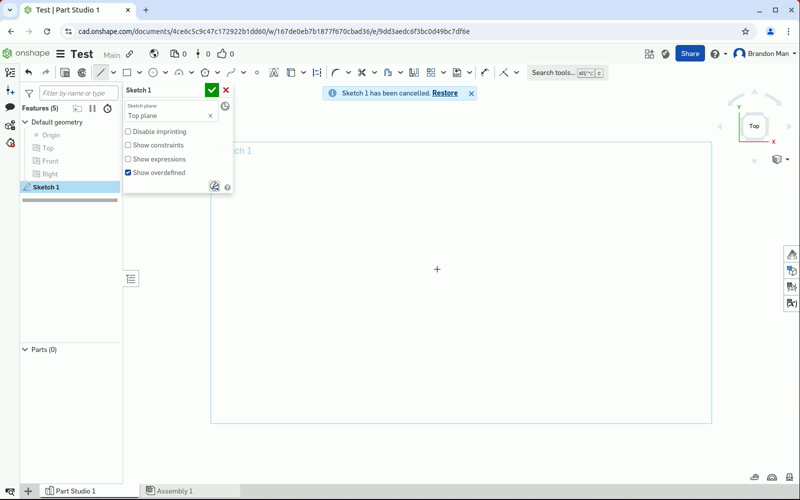
key_up(shift)
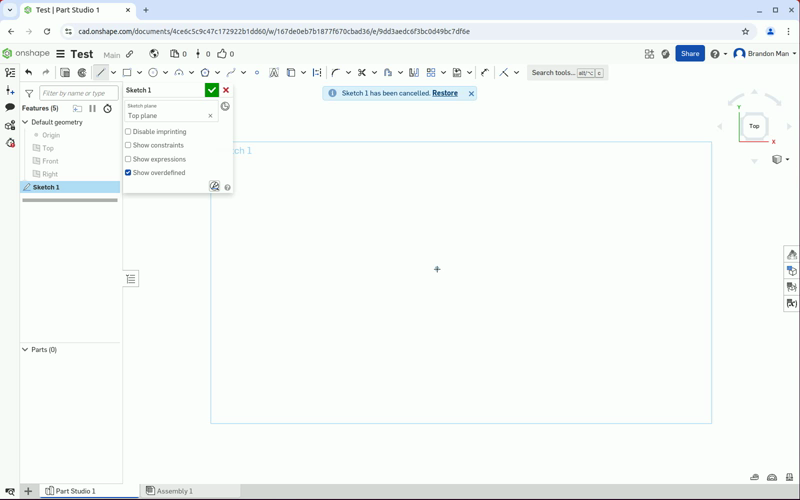
key_down(shift)
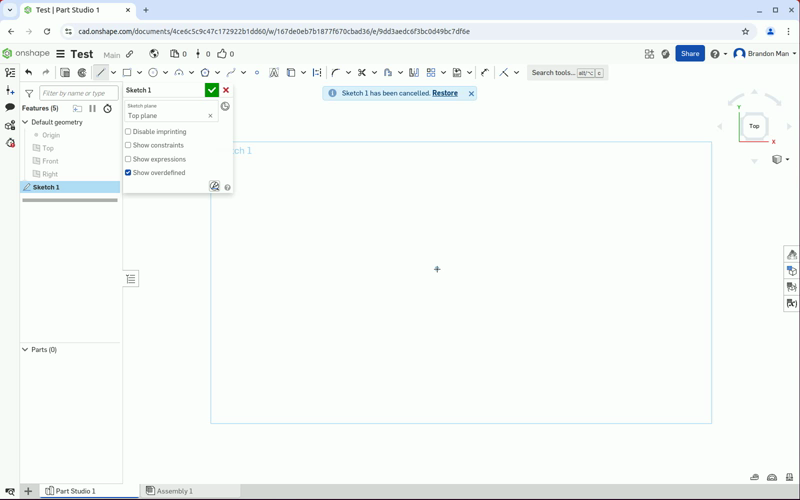
mouse_move(503, 268)
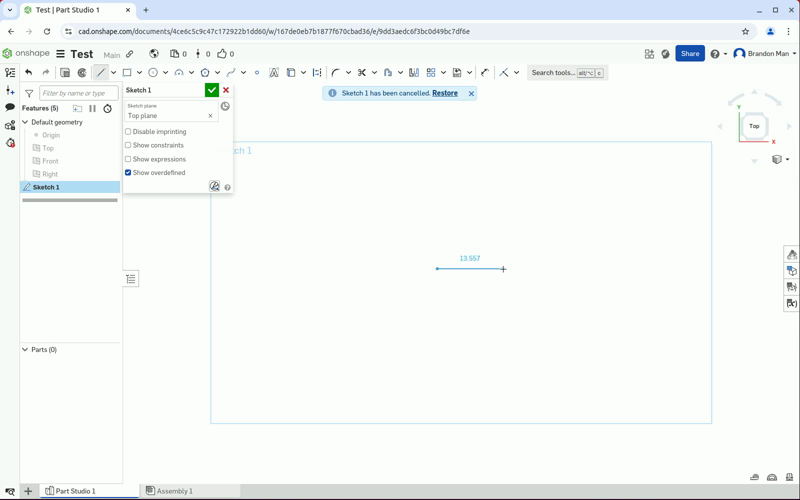
click(503, 268)
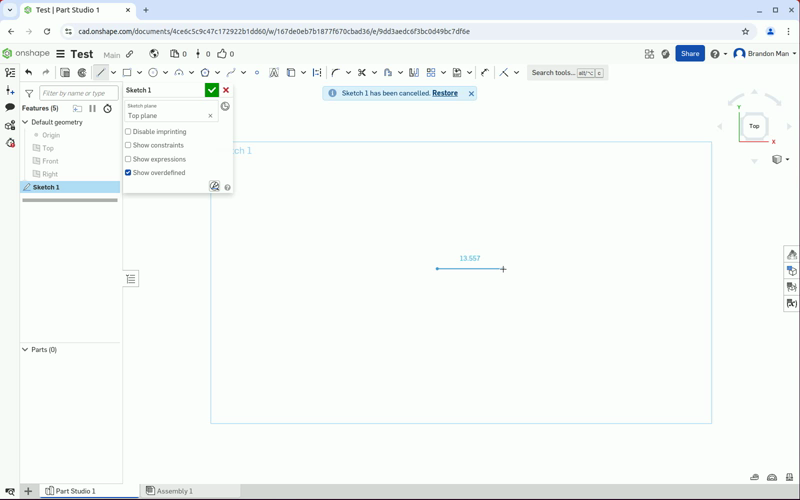
key_up(shift)
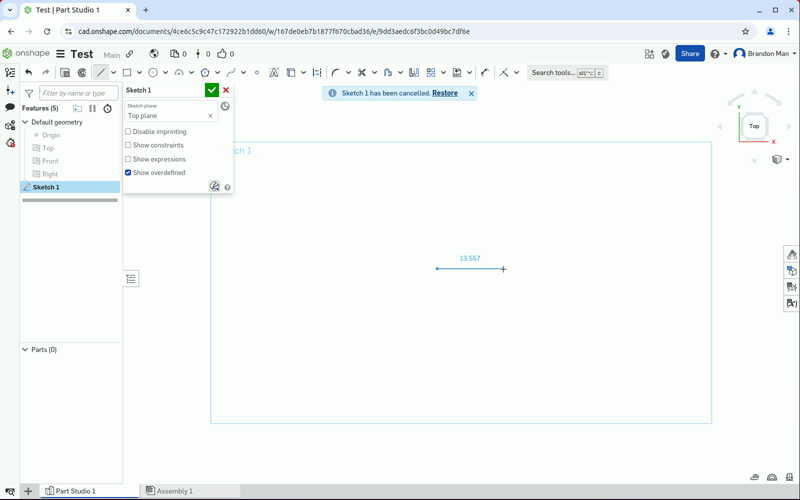
key_down(shift)
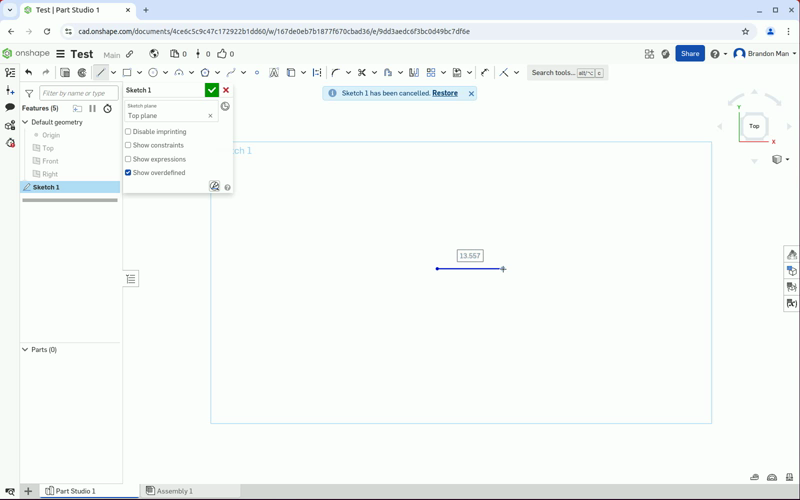
mouse_move(503, 202)
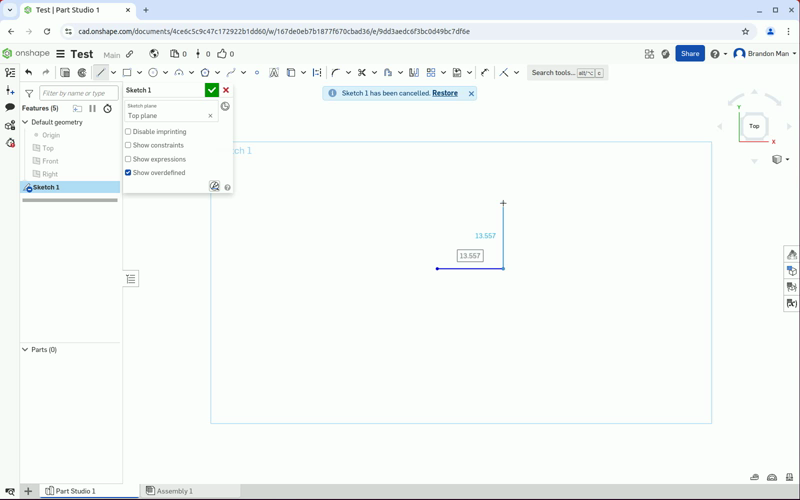
click(503, 202)
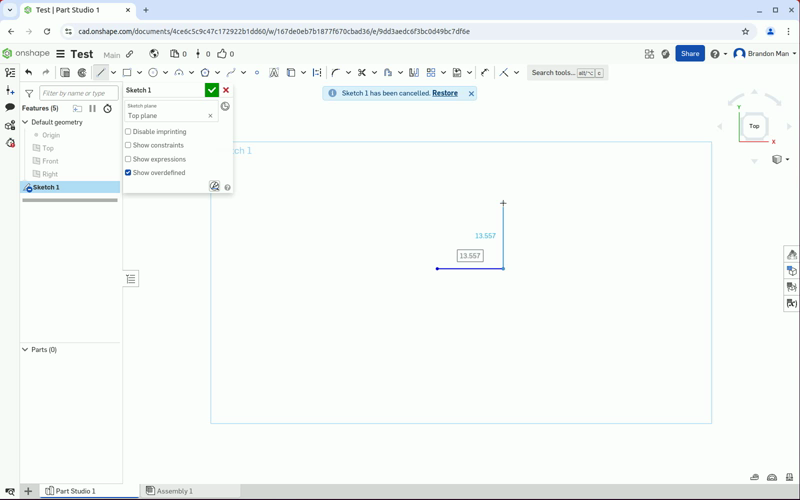
key_up(shift)
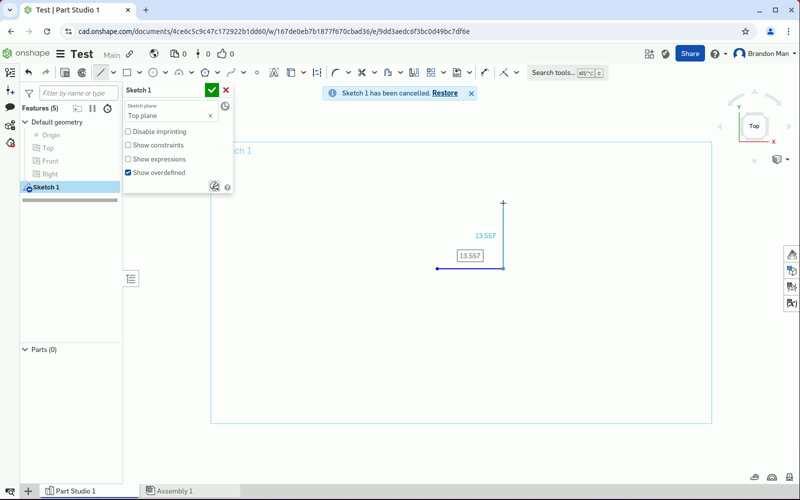
key_down(shift)
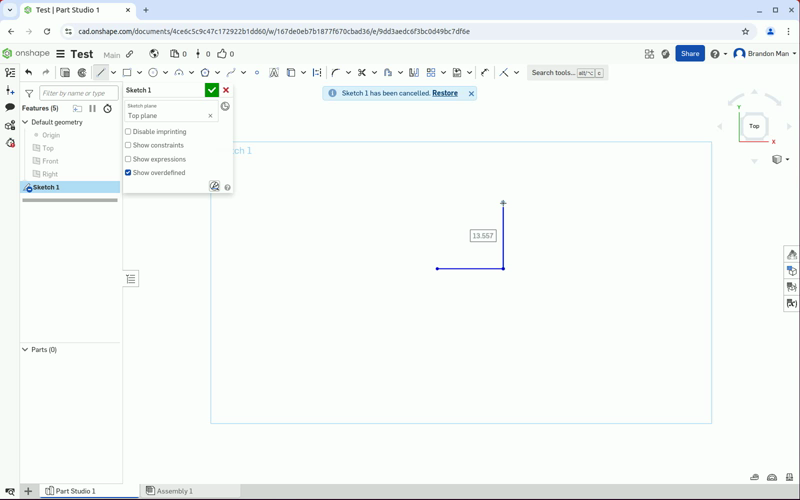
mouse_move(437, 202)
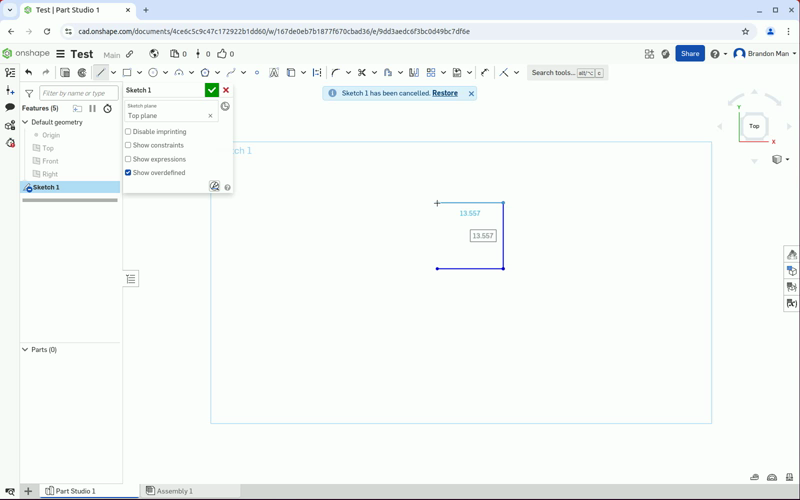
click(437, 202)
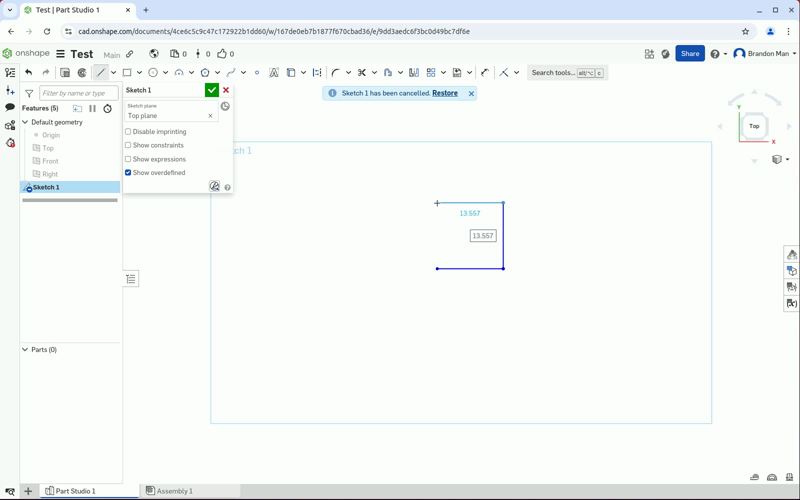
key_up(shift)
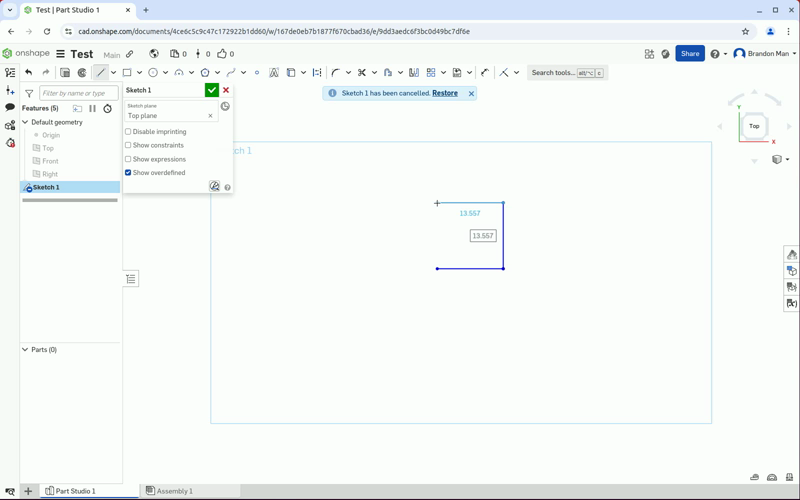
key_down(shift)
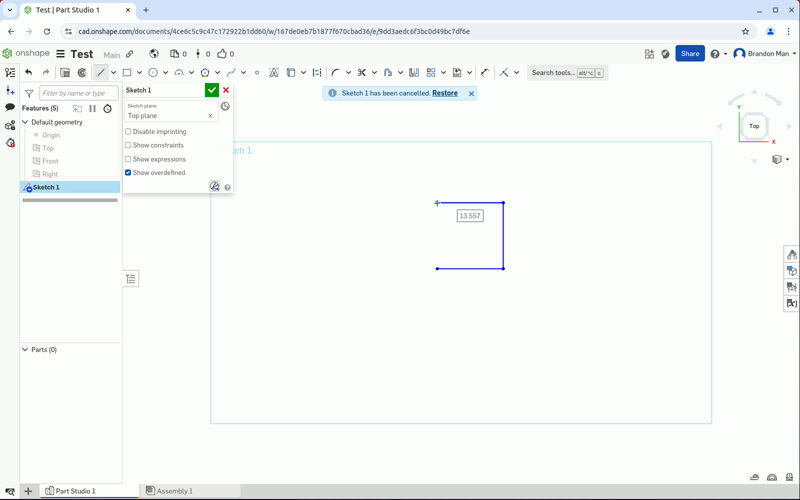
mouse_move(437, 268)
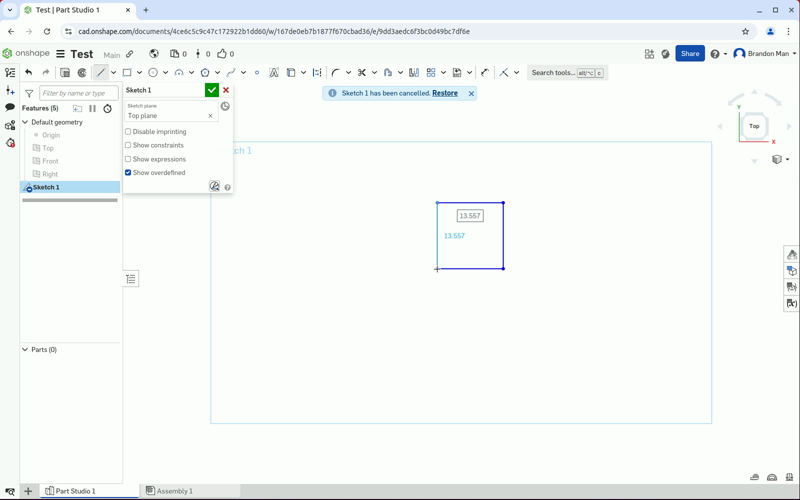
key_up(shift)
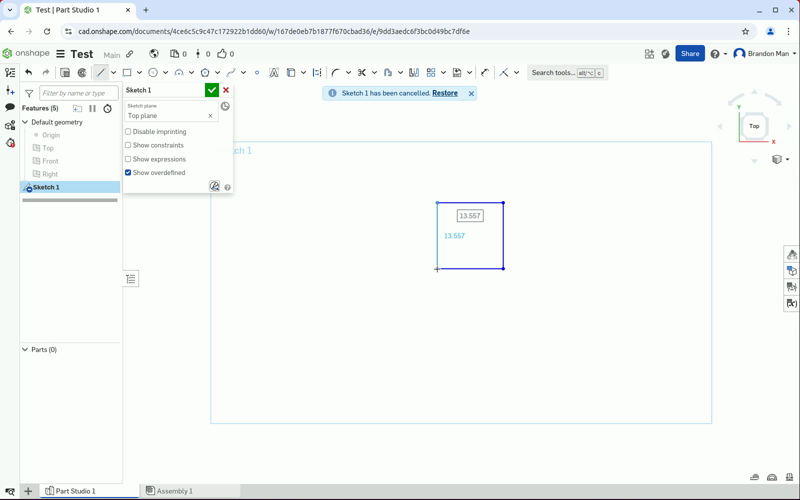
click(437, 268)
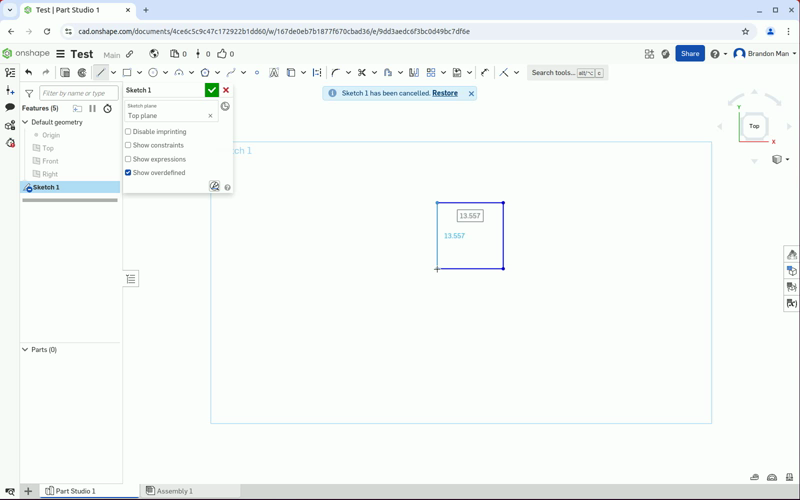
key(esc)
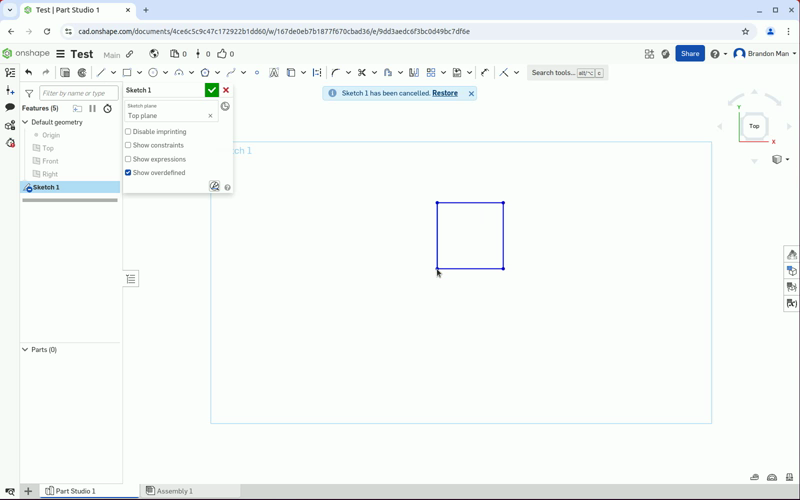
mouse_move(453, 240)
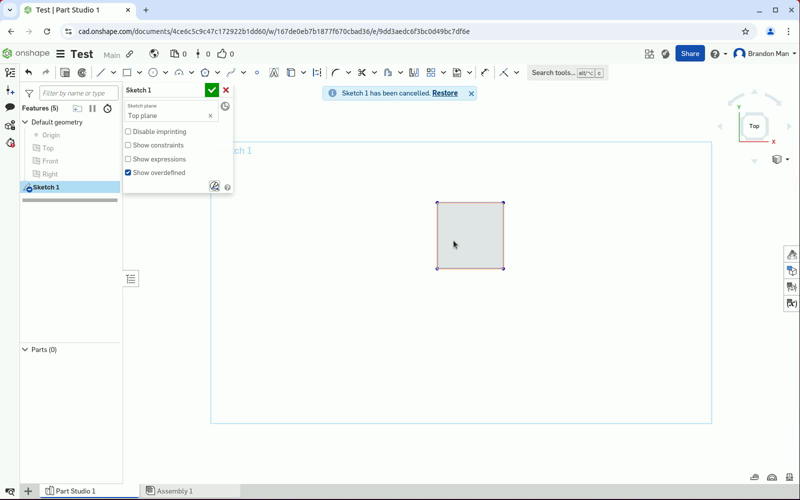
click(453, 240)
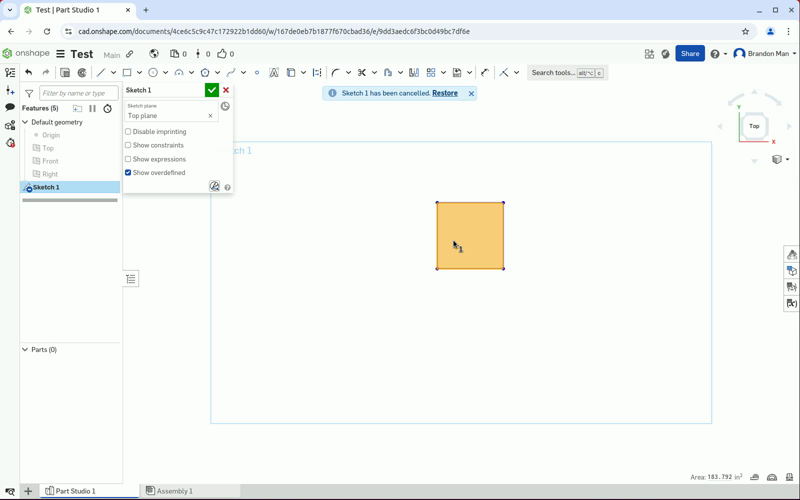
mouse_move(73, 352)
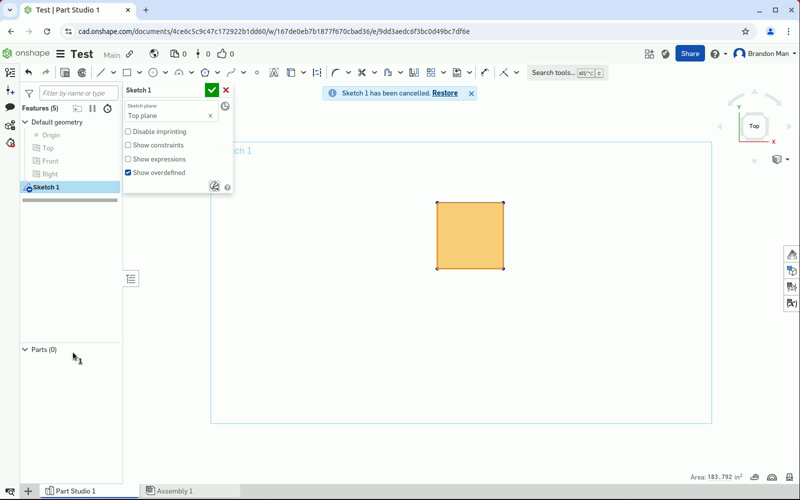
key(shift+y)
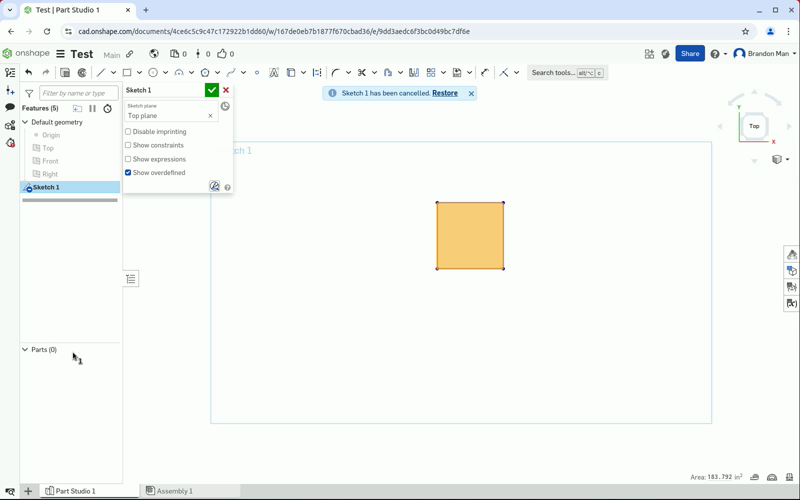
key(shift+e)
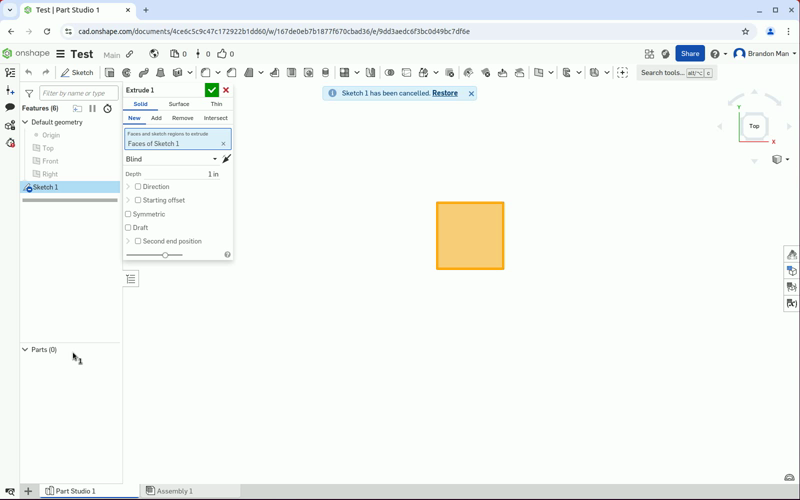
mouse_move(143, 106)
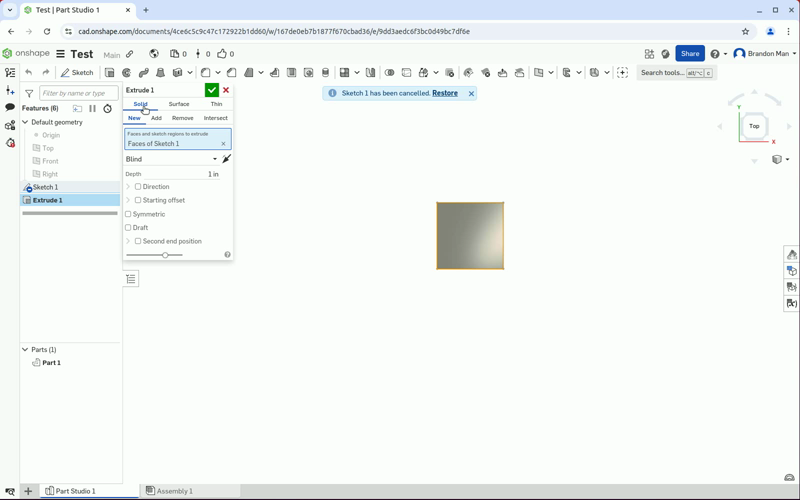
click(143, 106)
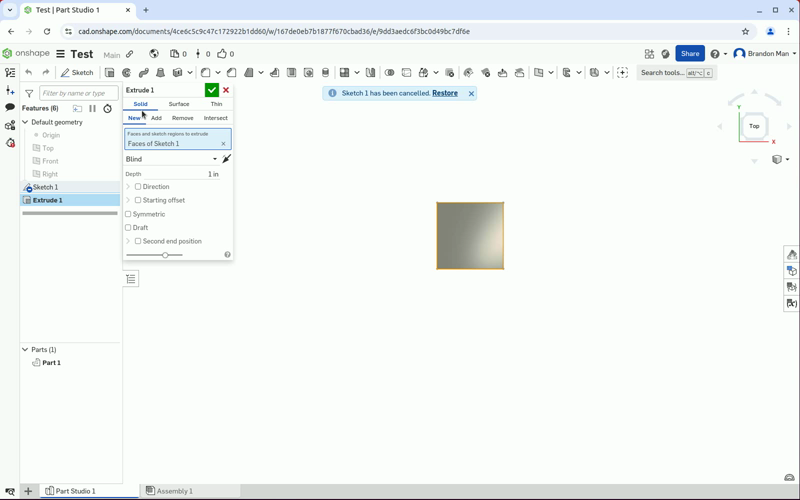
mouse_move(137, 120)
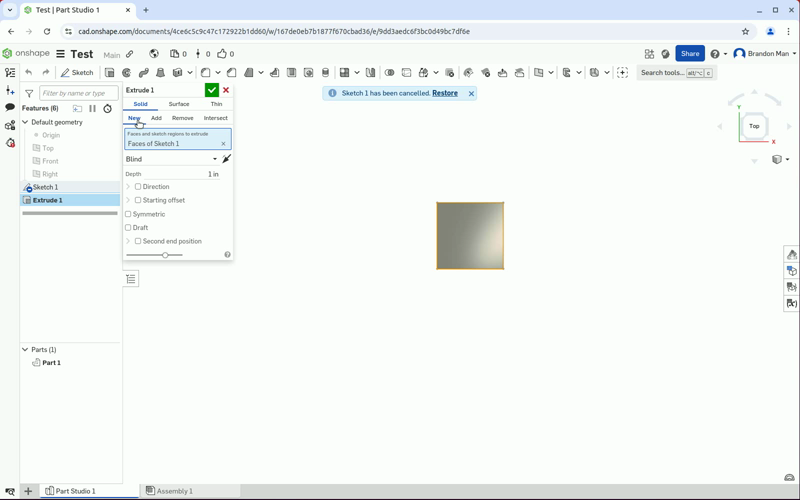
click(137, 120)
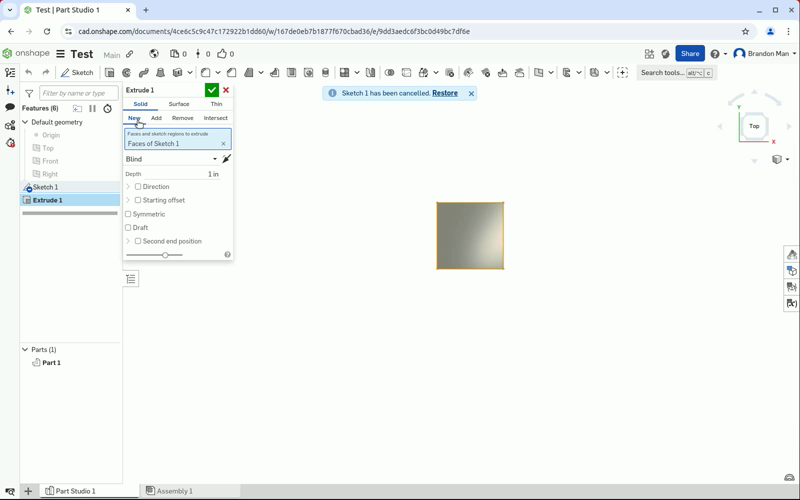
key(tab, 4)
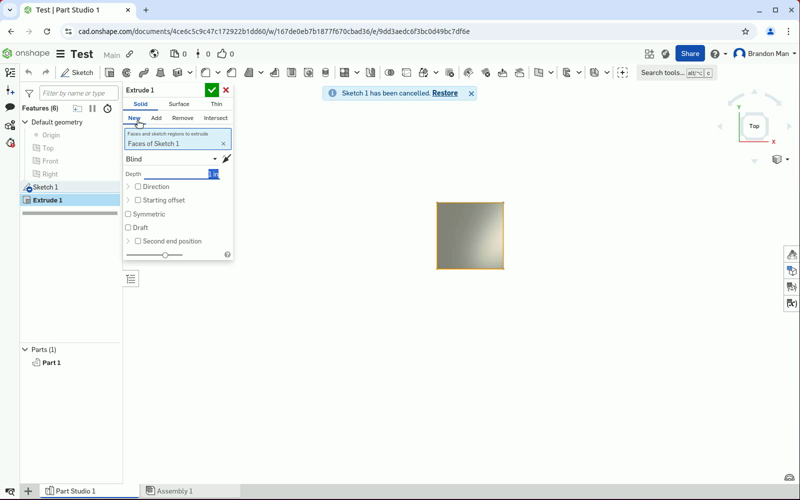
text(6.74)
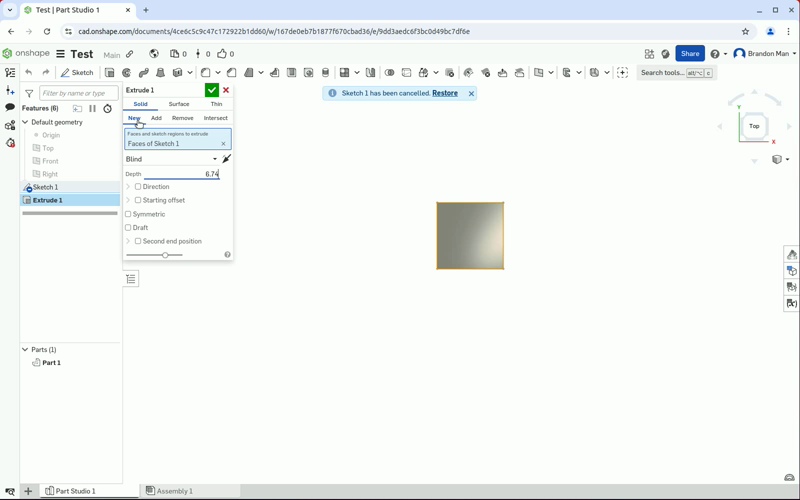
key(enter)
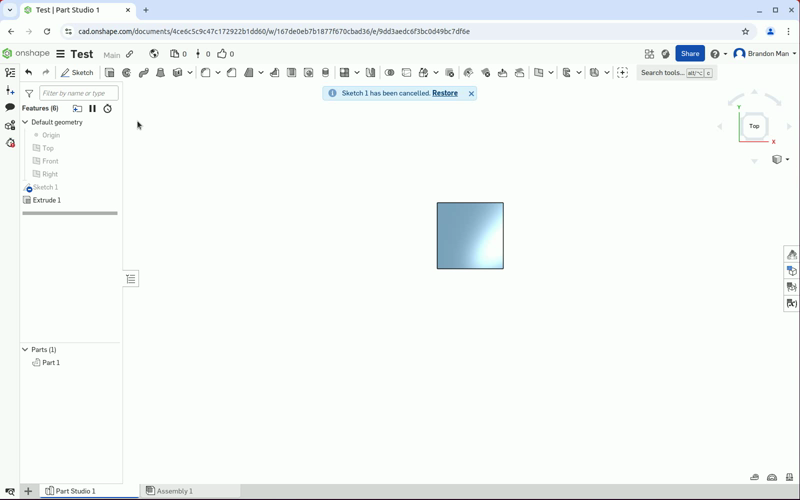
key(shift+h)
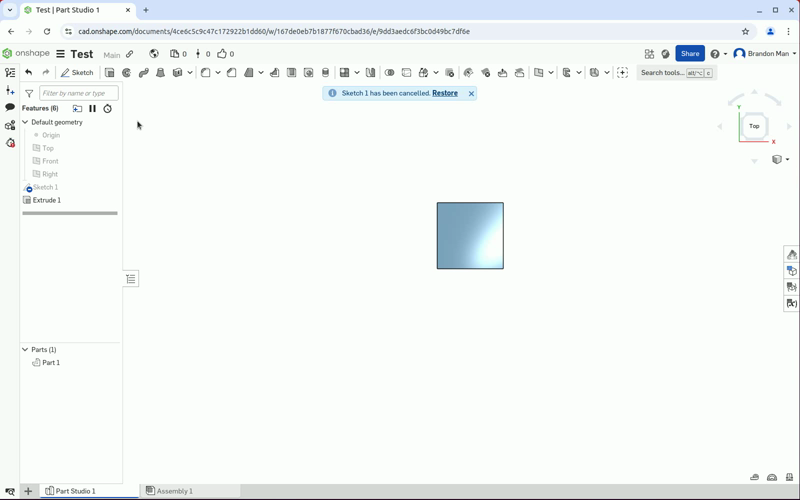
key(shift+h)
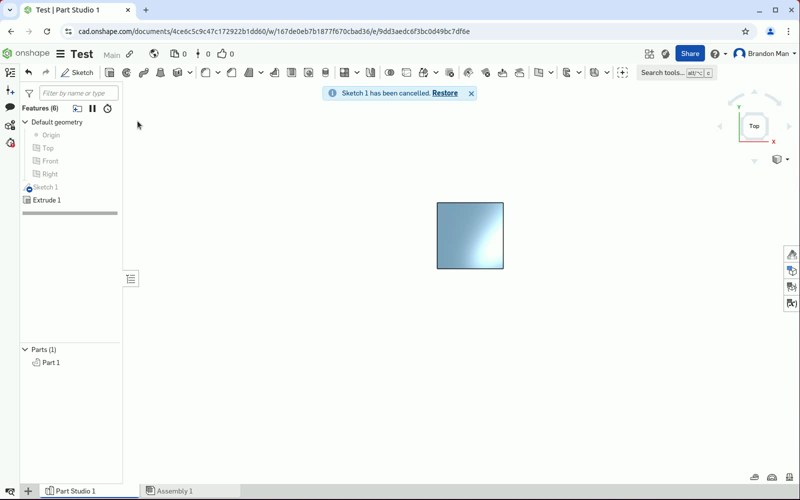
mouse_move(73, 189)
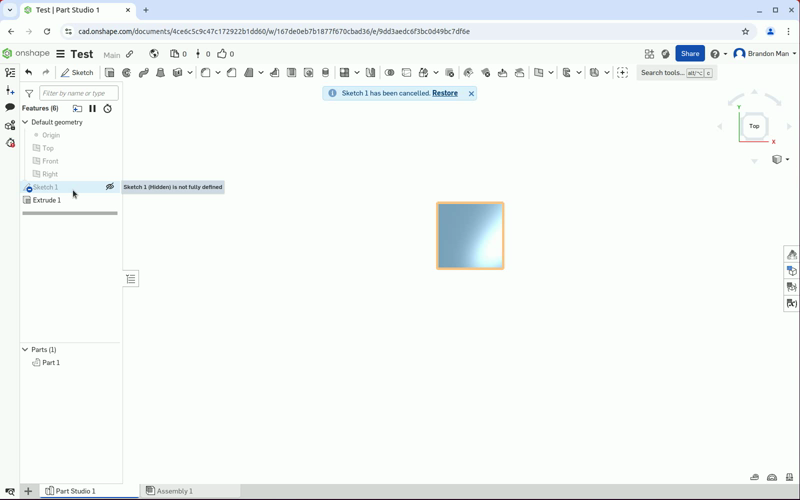
click(73, 189)
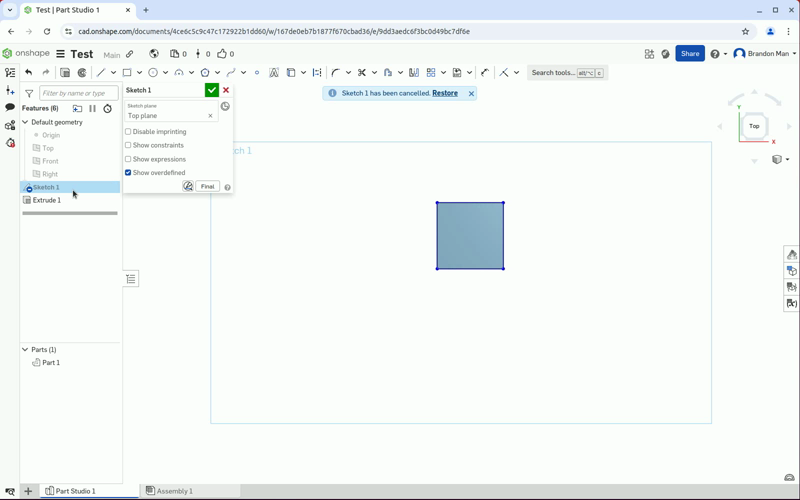
mouse_move(229, 92)
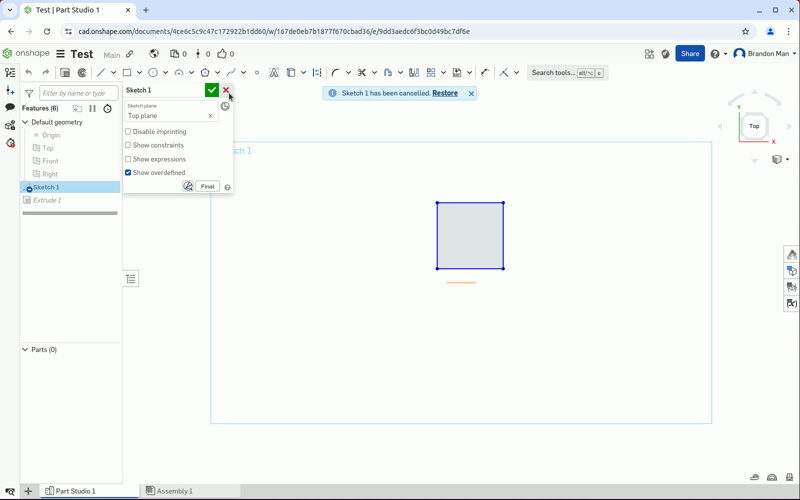
click(229, 92)
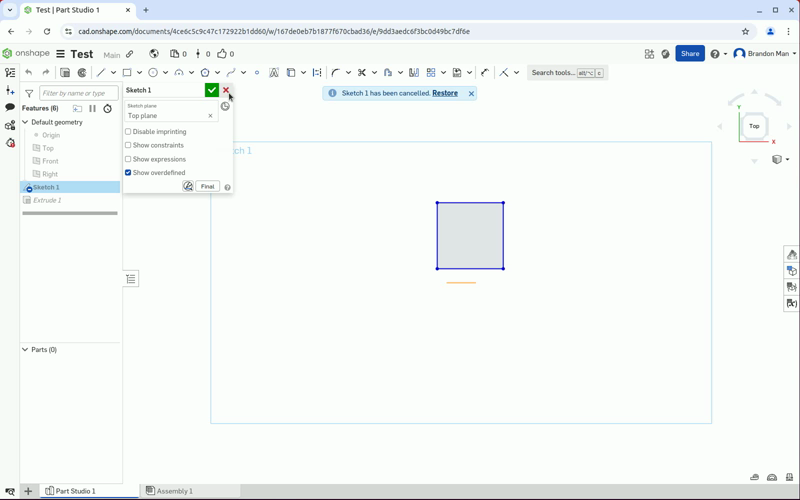
key(shift+s)
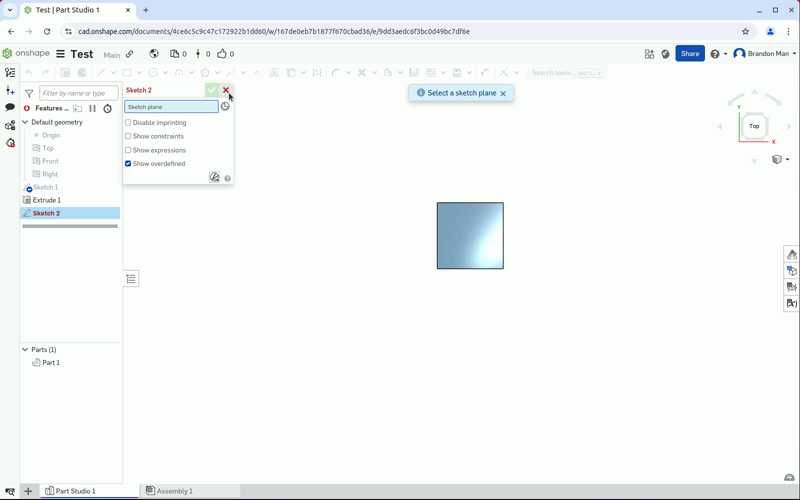
mouse_move(73, 150)
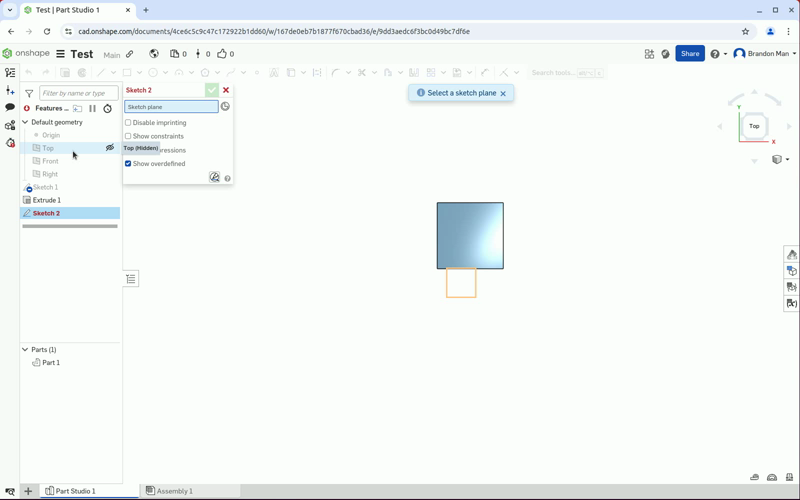
click(73, 150)
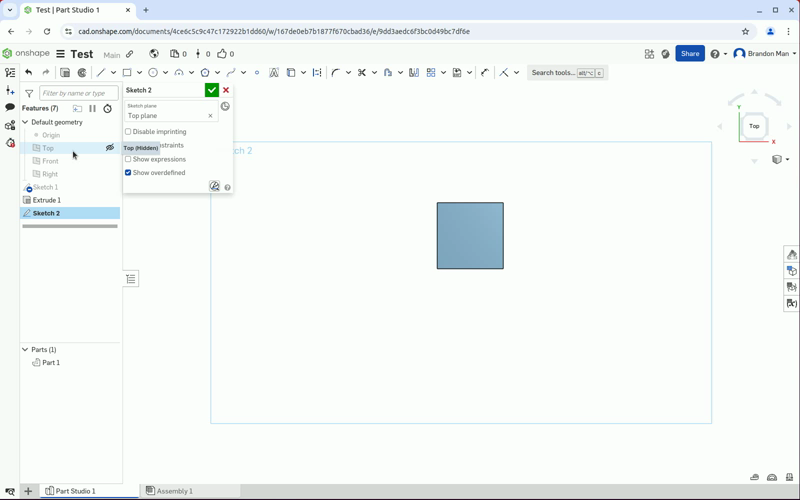
mouse_move(73, 352)
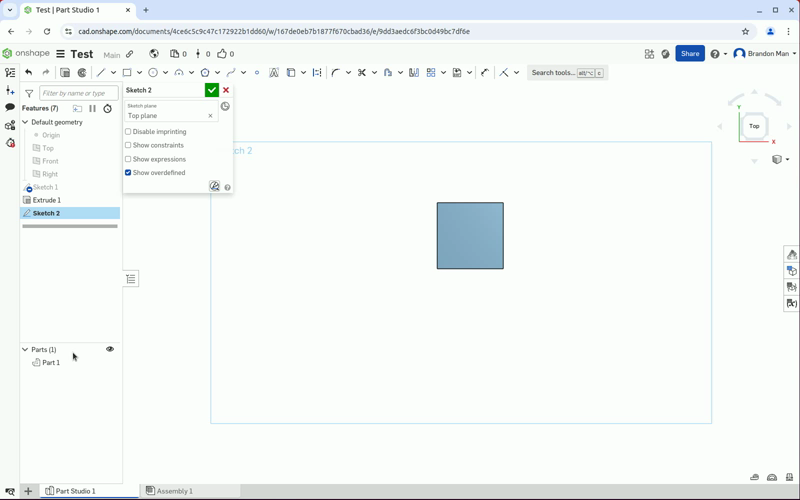
key(y)
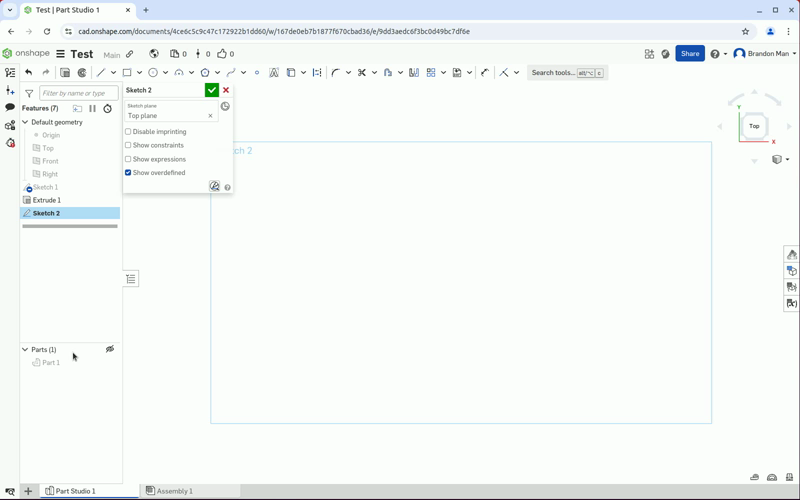
key(l)
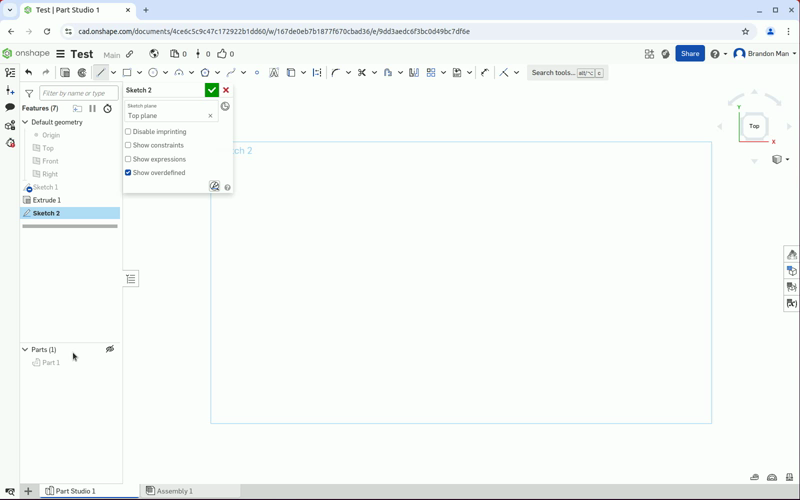
key_down(shift)
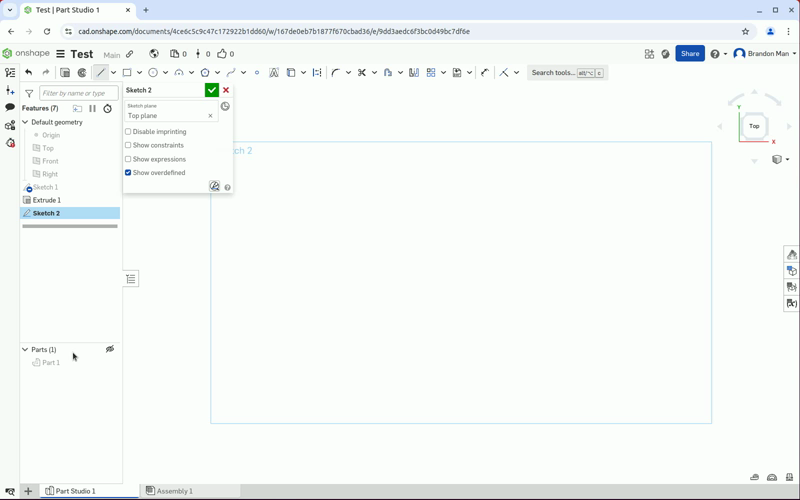
mouse_move(371, 268)
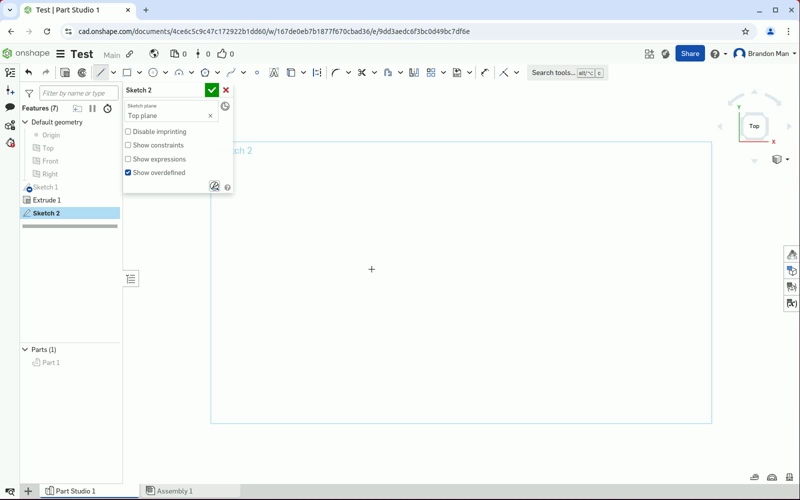
click(371, 268)
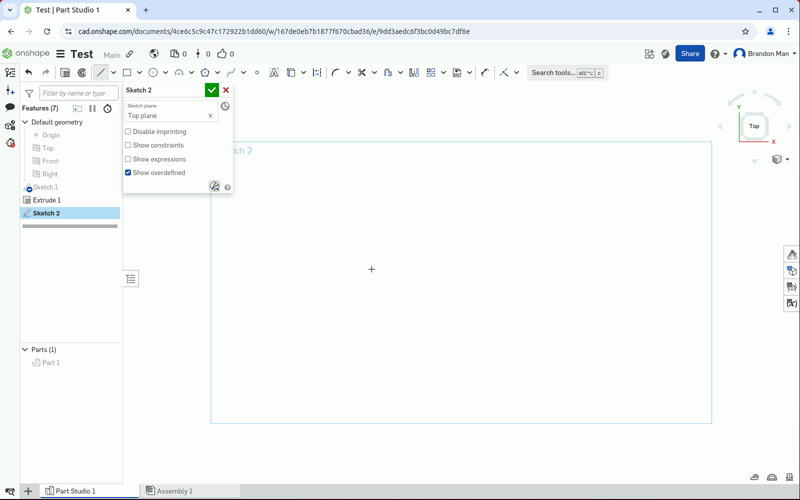
key_up(shift)
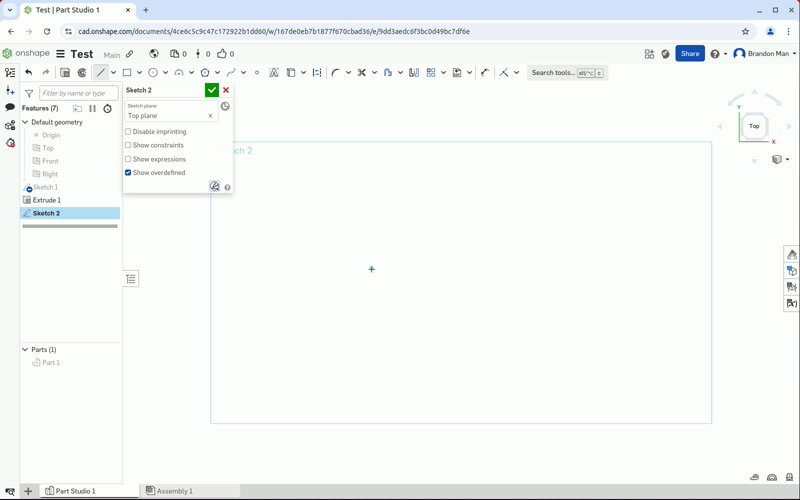
key_down(shift)
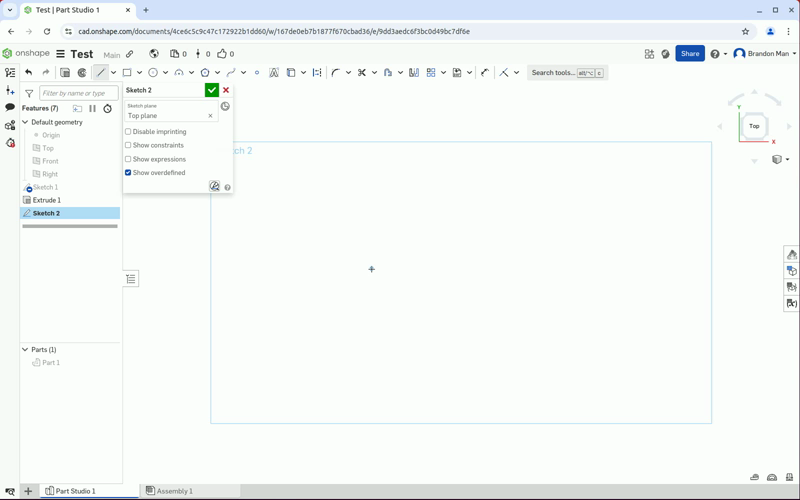
mouse_move(437, 268)
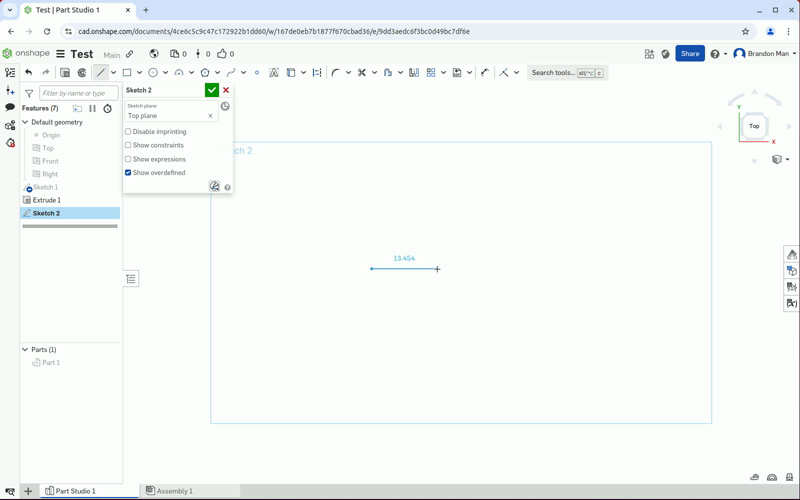
click(437, 268)
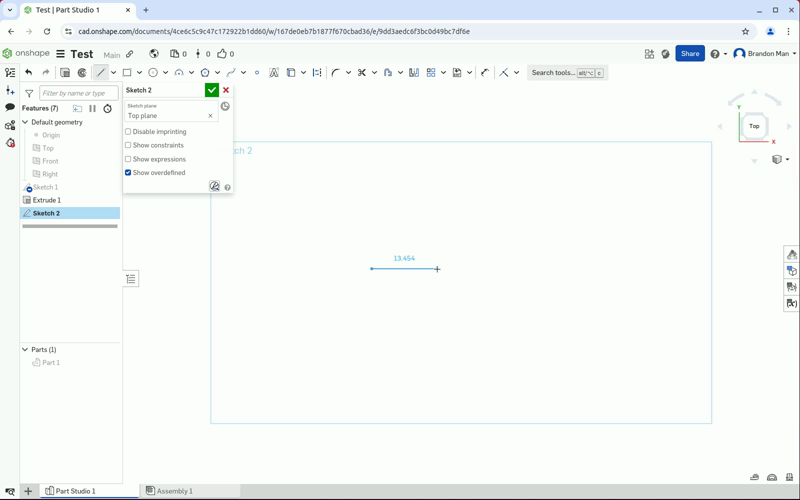
key_up(shift)
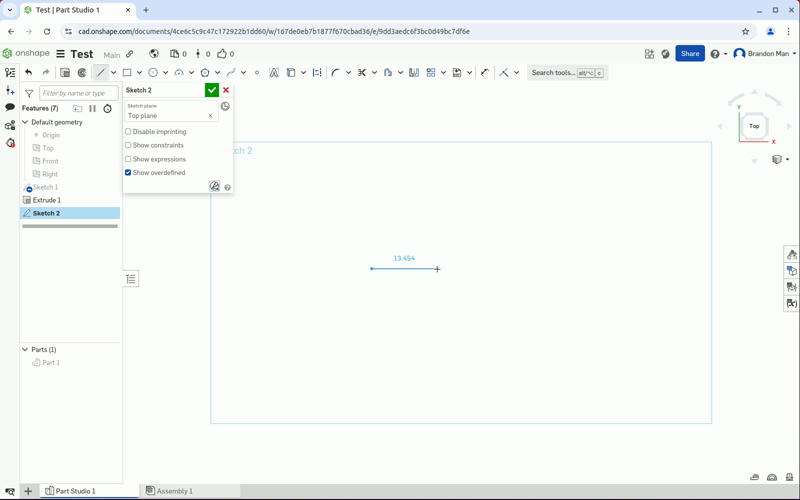
key_down(shift)
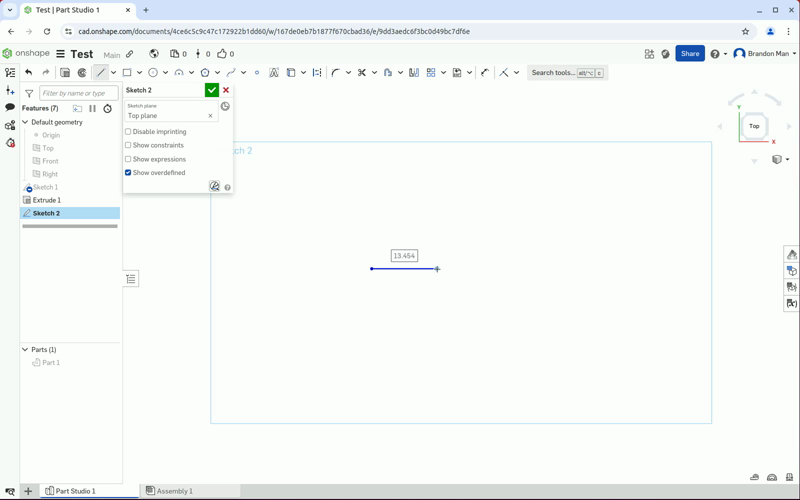
mouse_move(437, 203)
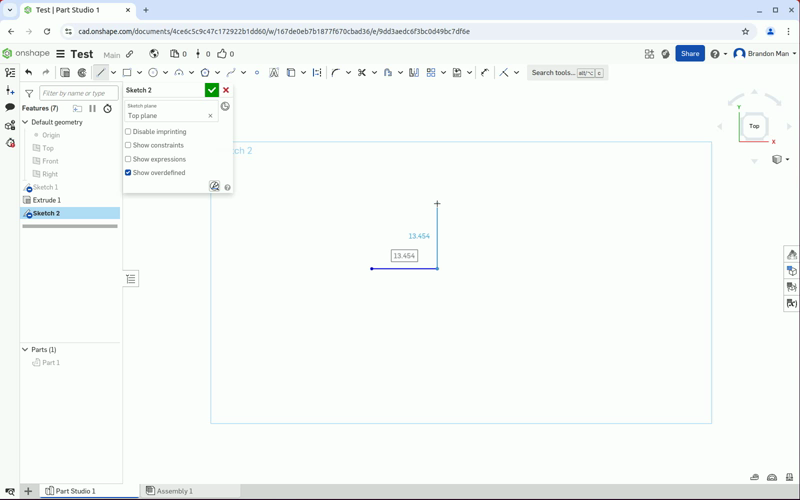
click(437, 203)
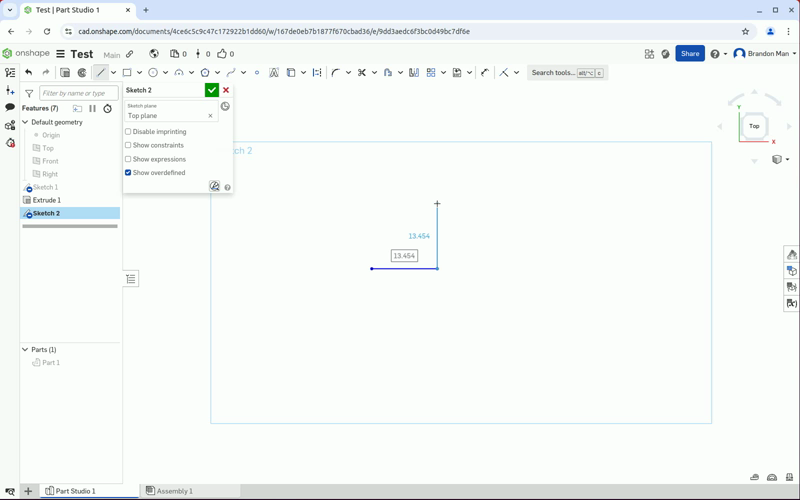
key_up(shift)
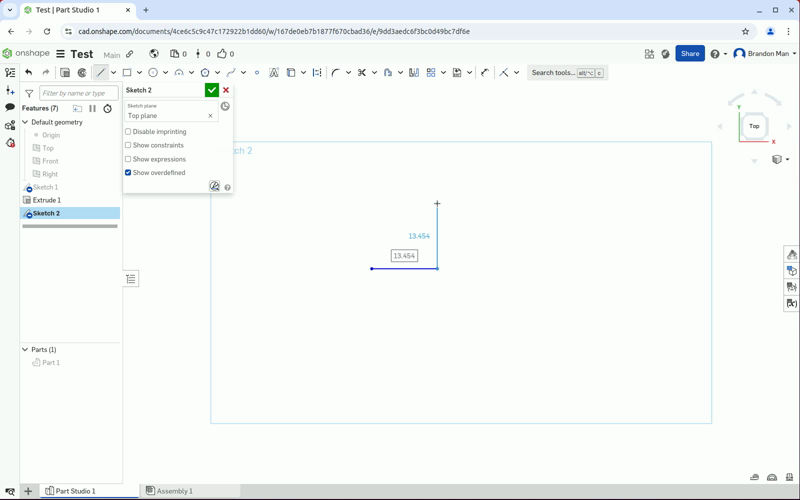
key_down(shift)
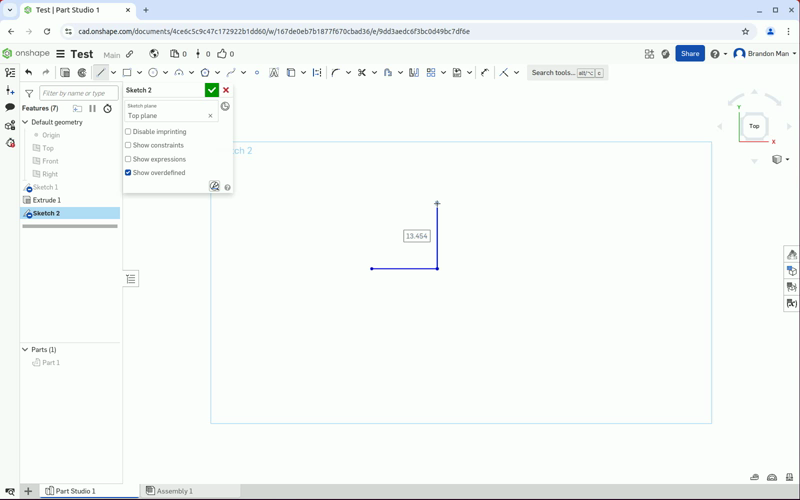
mouse_move(467, 203)
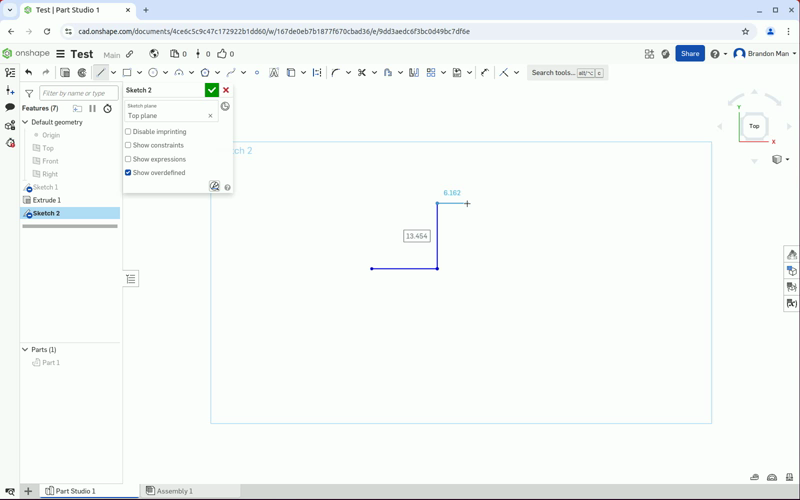
mouse_move(437, 170)
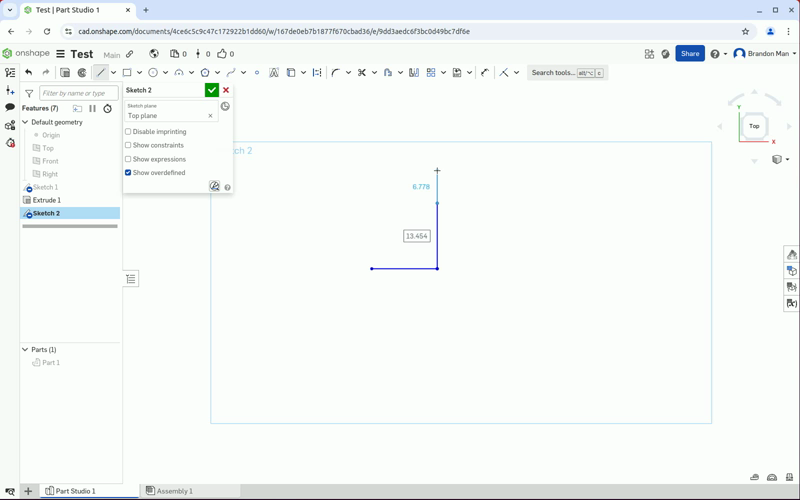
click(437, 170)
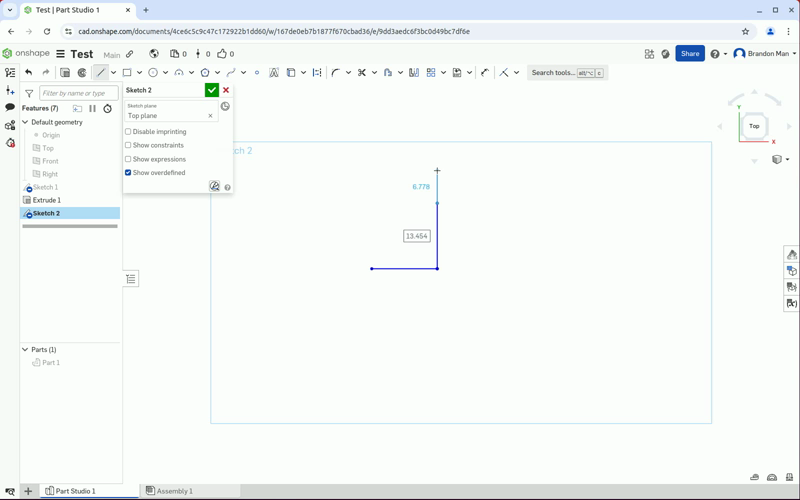
key_up(shift)
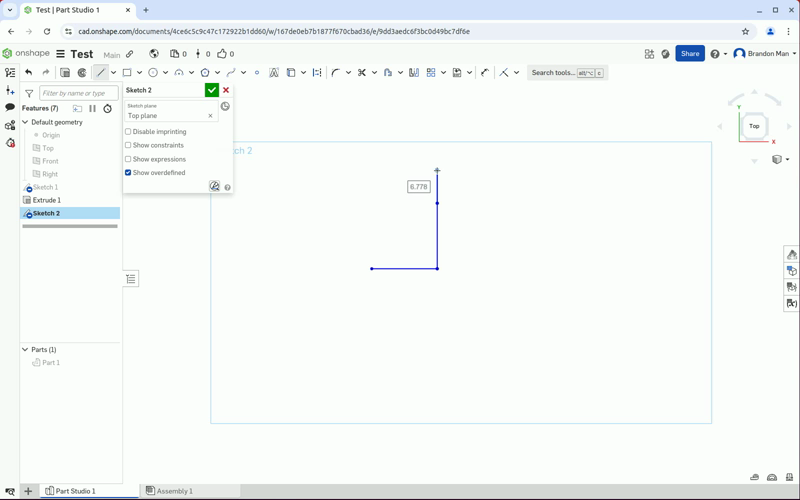
key_down(shift)
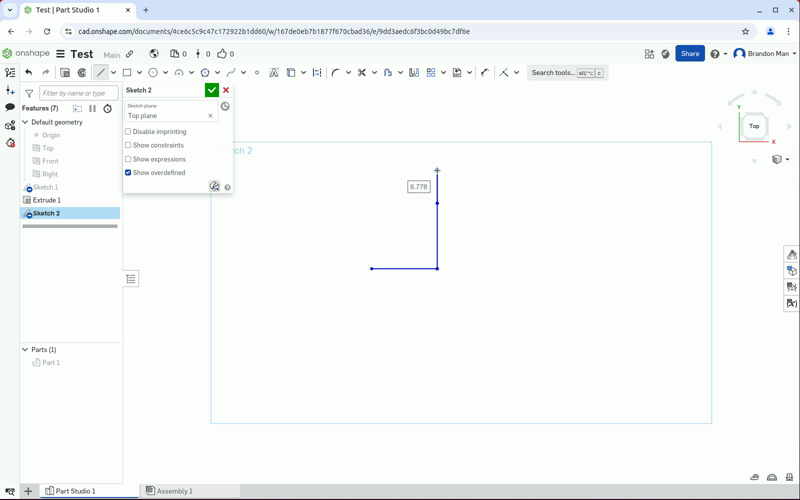
mouse_move(371, 170)
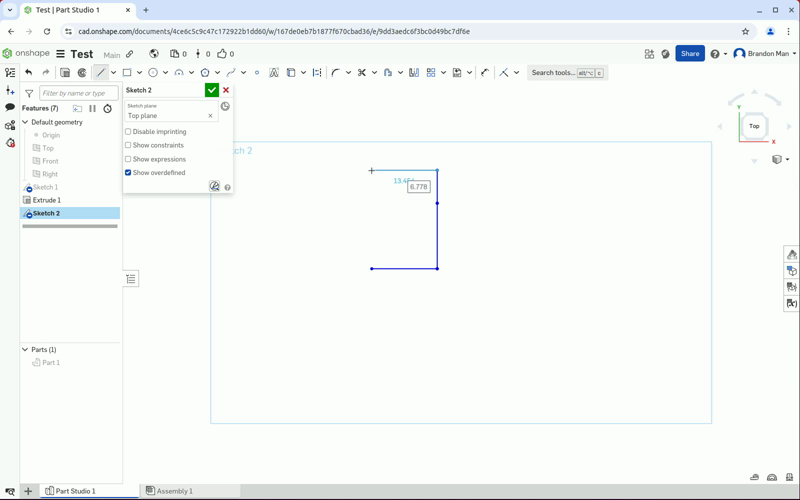
click(371, 170)
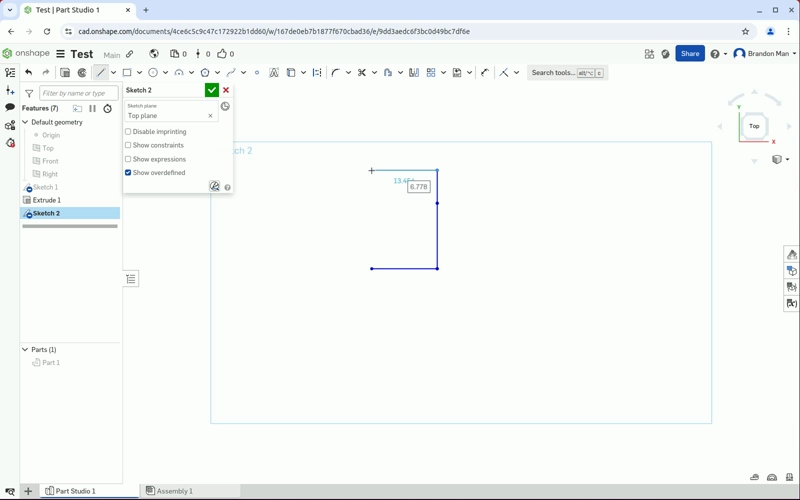
key_up(shift)
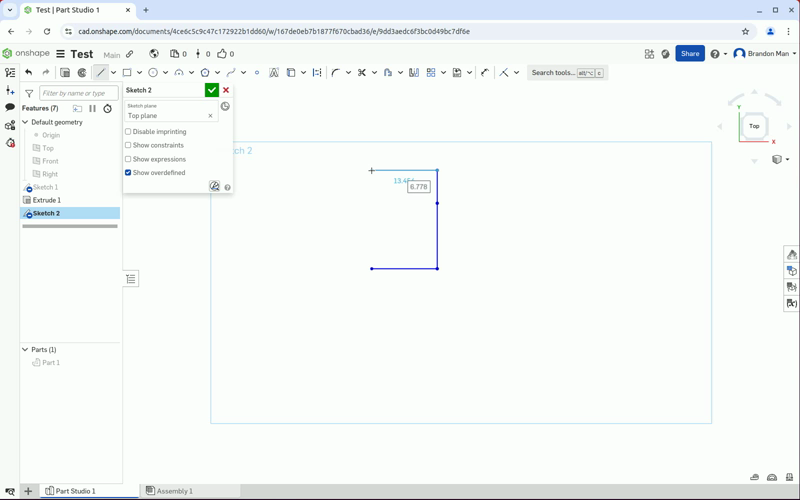
key_down(shift)
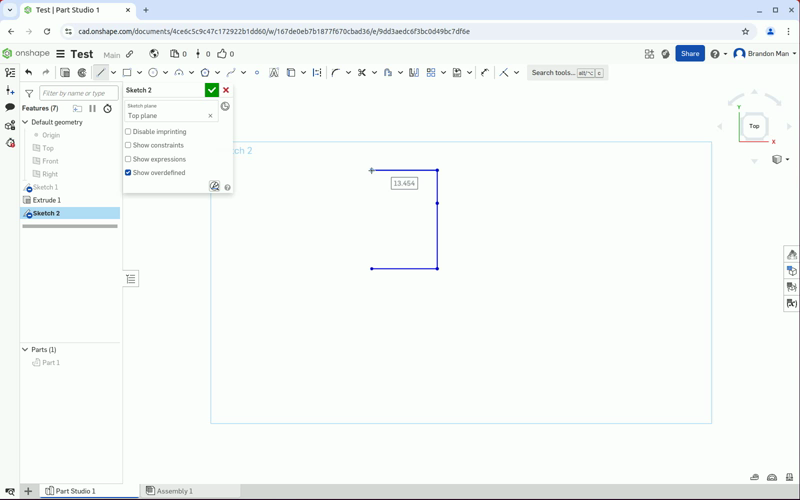
mouse_move(371, 268)
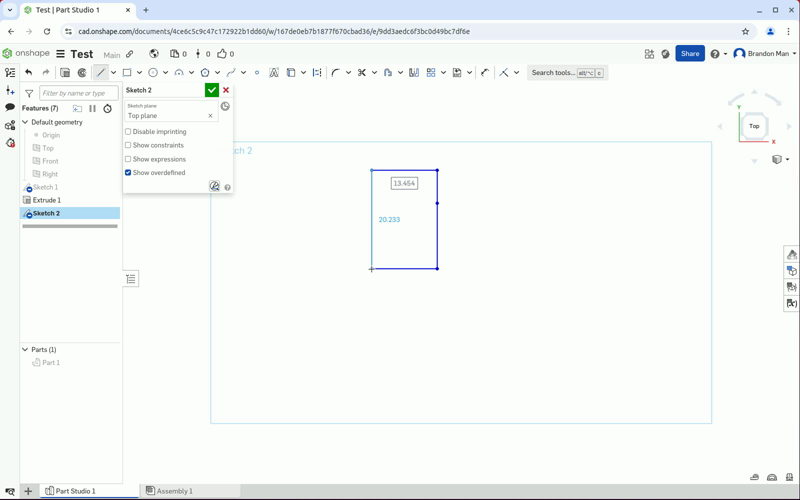
key_up(shift)
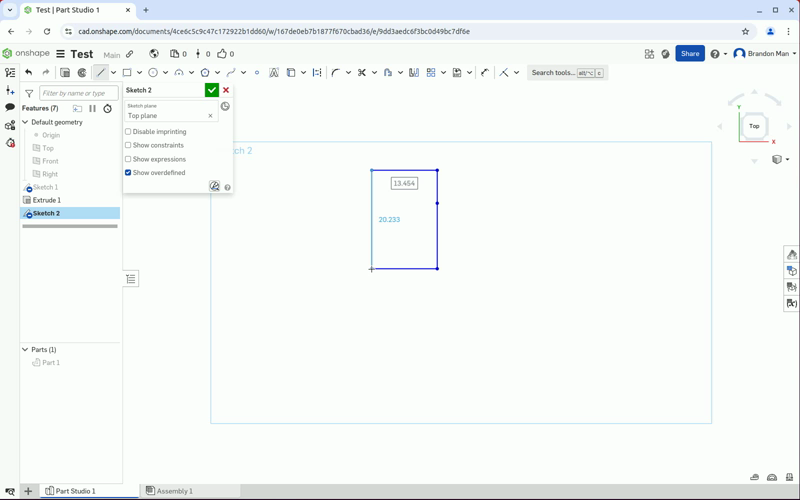
click(371, 268)
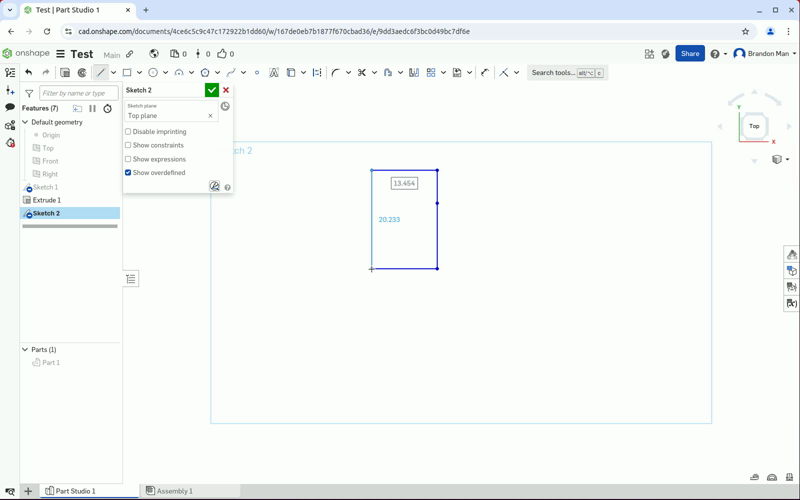
key(esc)
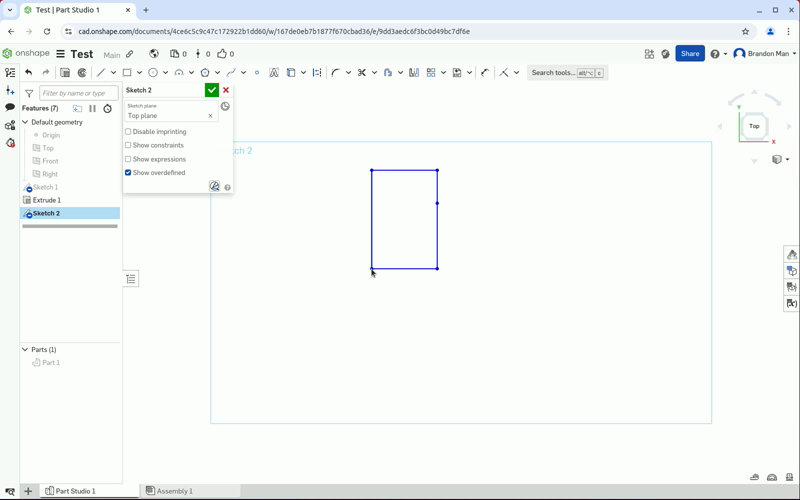
mouse_move(409, 191)
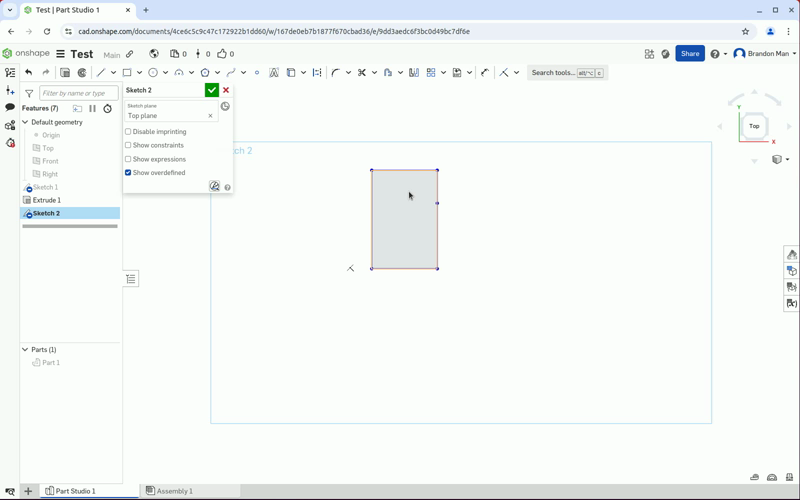
click(409, 191)
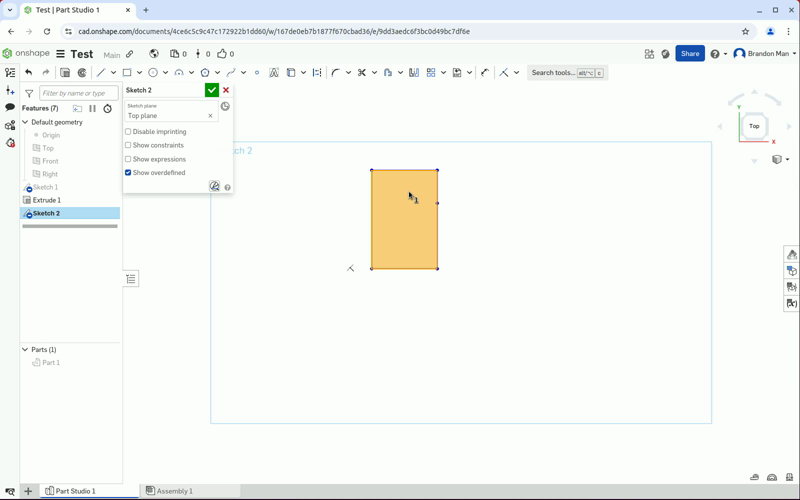
mouse_move(73, 352)
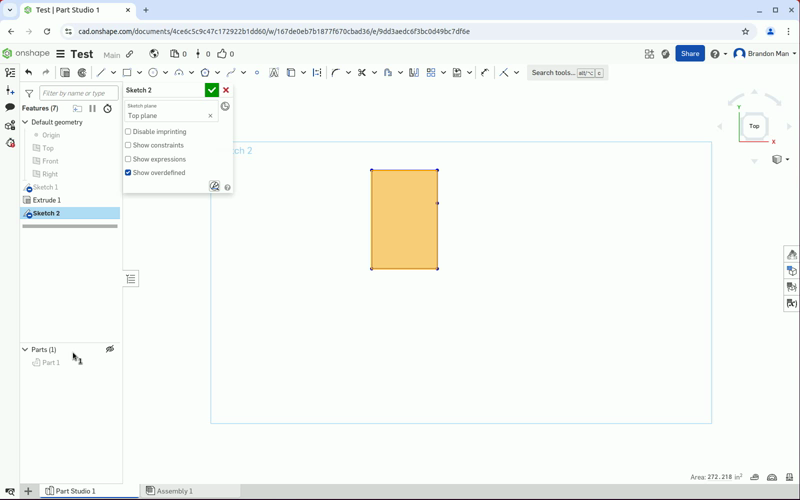
key(shift+y)
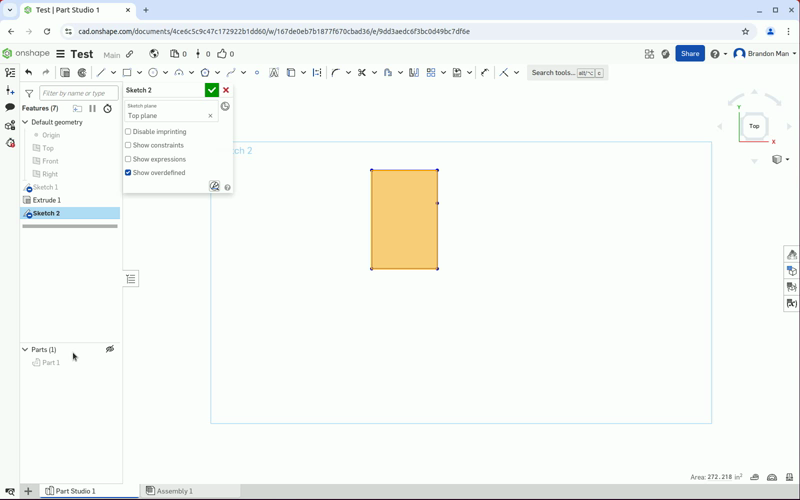
key(shift+e)
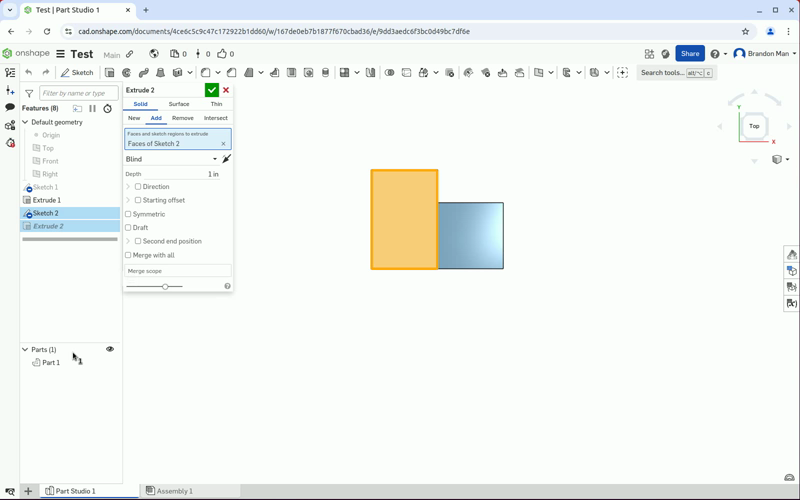
mouse_move(143, 106)
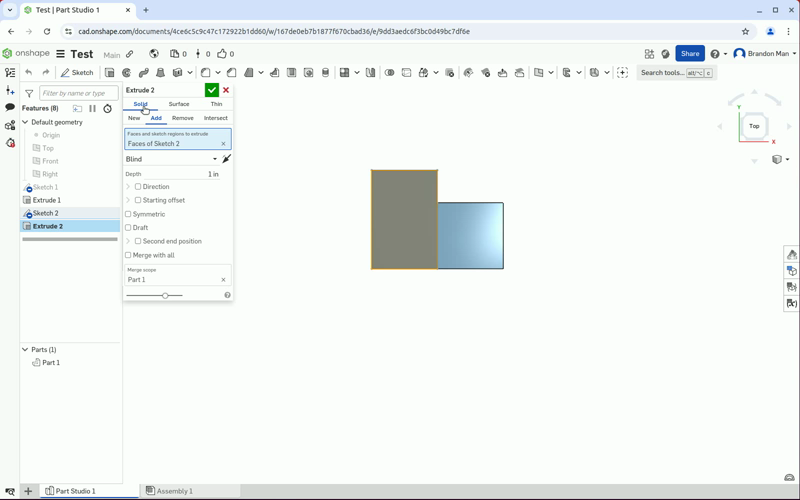
click(143, 106)
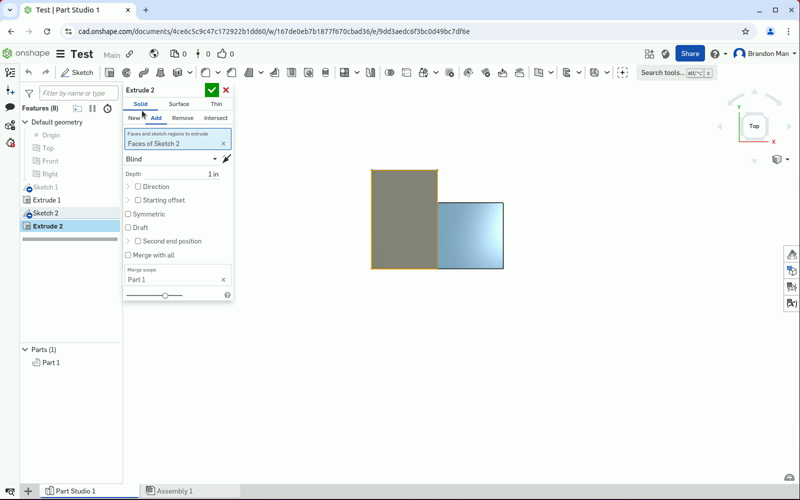
mouse_move(137, 120)
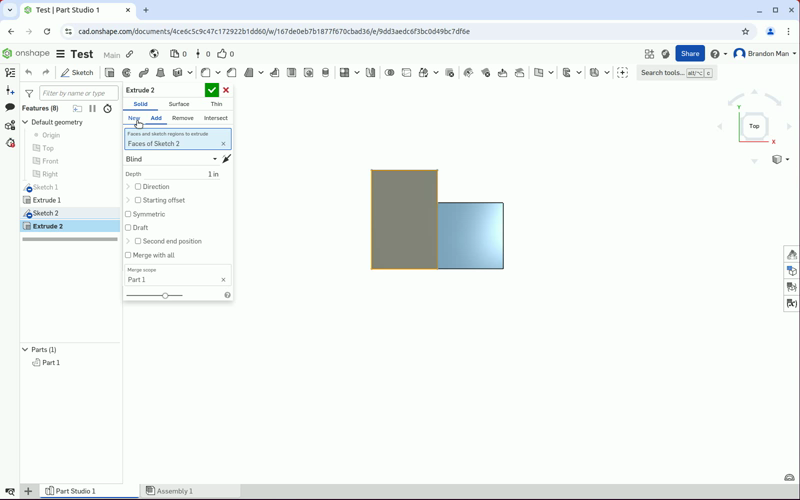
click(137, 120)
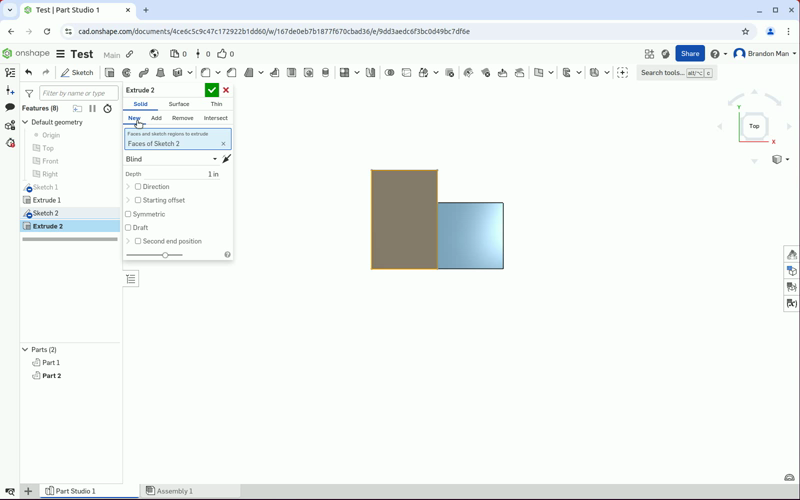
key(tab, 4)
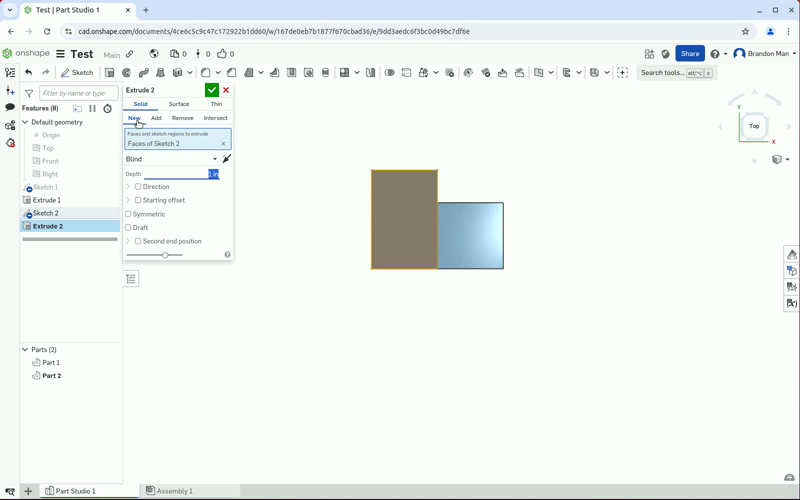
text(13.48)
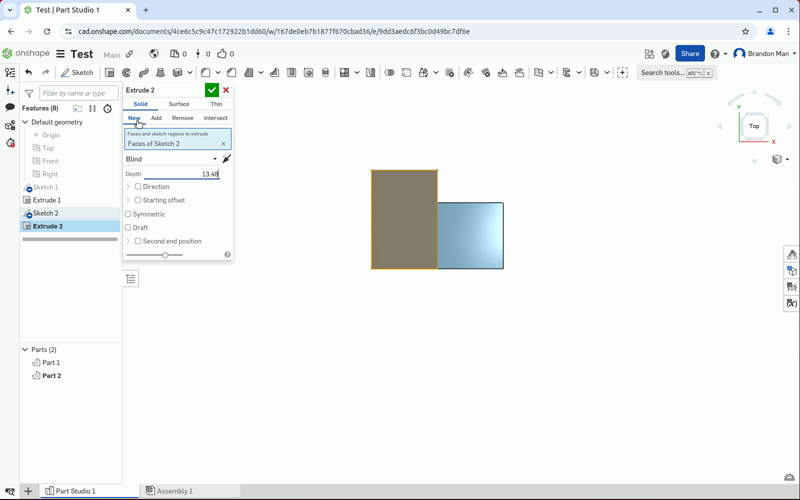
key(enter)
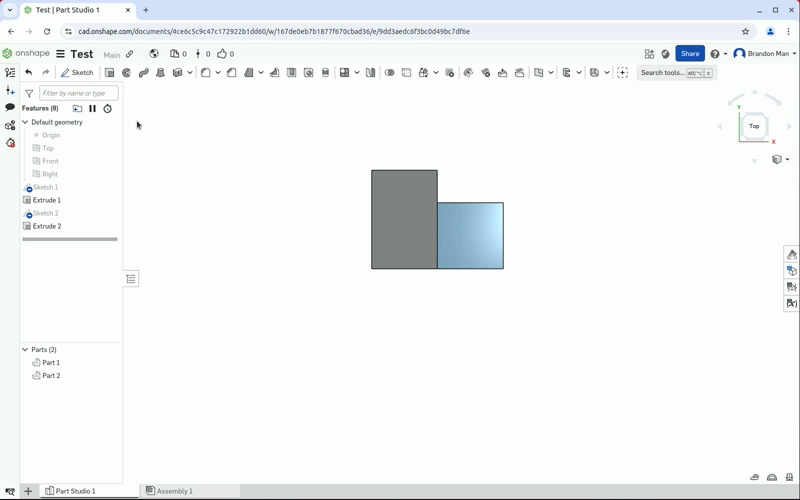
key(shift+h)
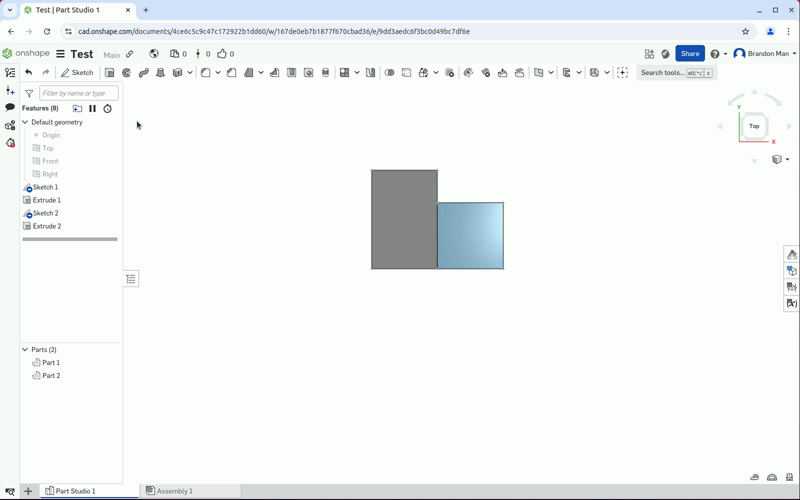
key(shift+h)
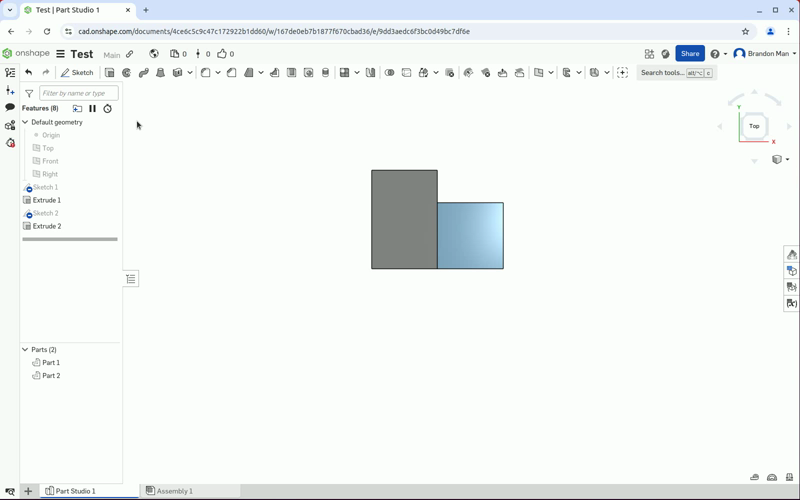
mouse_move(73, 189)
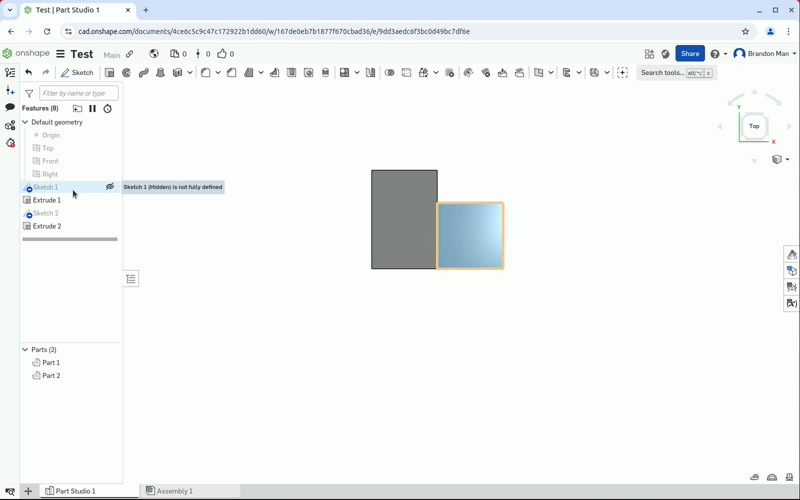
click(73, 189)
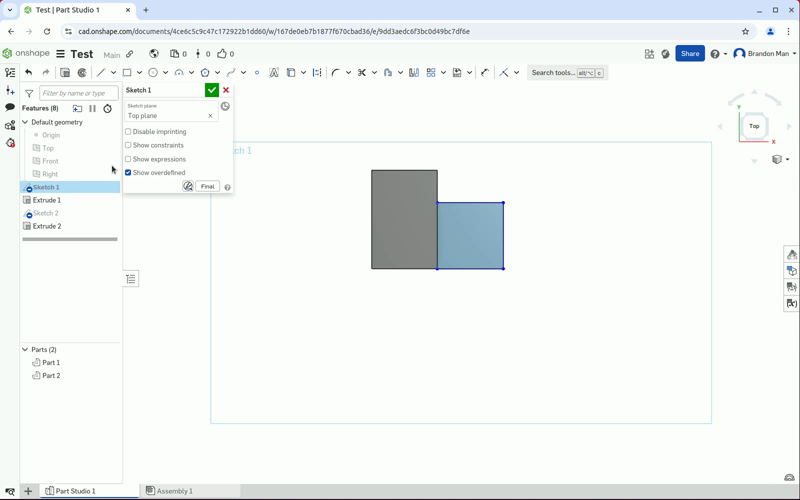
mouse_move(229, 92)
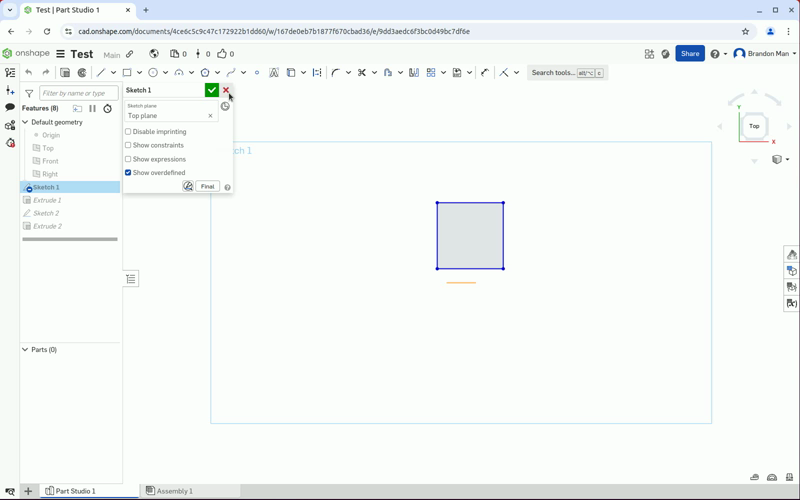
click(229, 92)
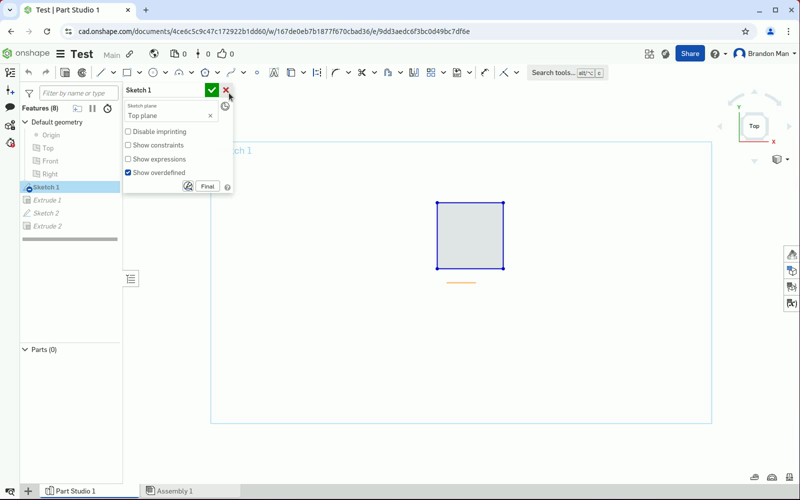
key(shift+s)
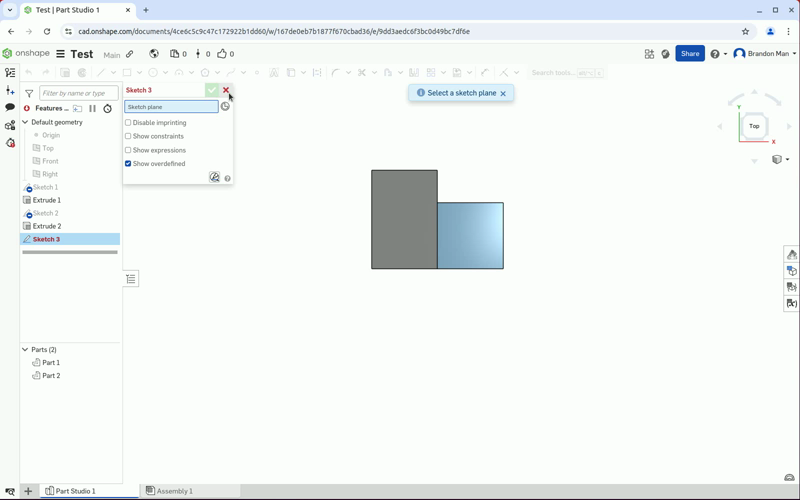
mouse_move(73, 150)
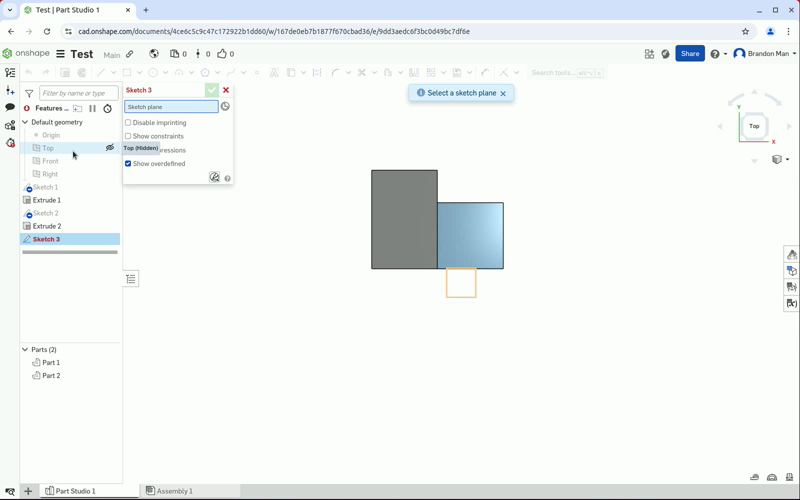
click(73, 150)
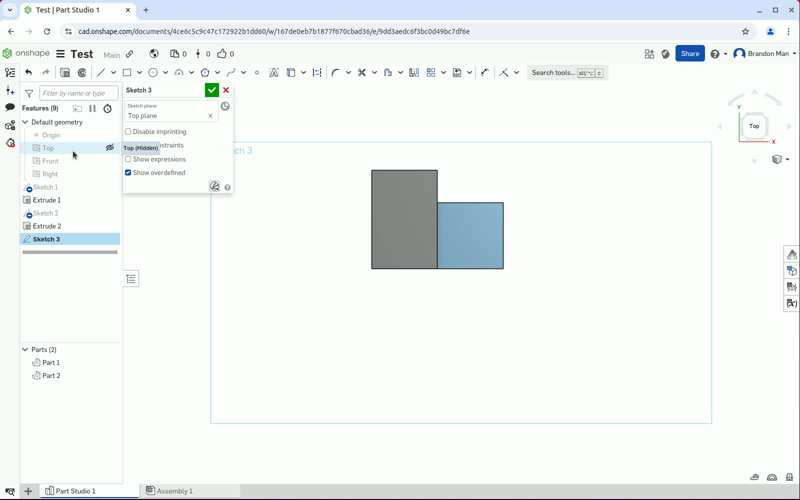
mouse_move(73, 352)
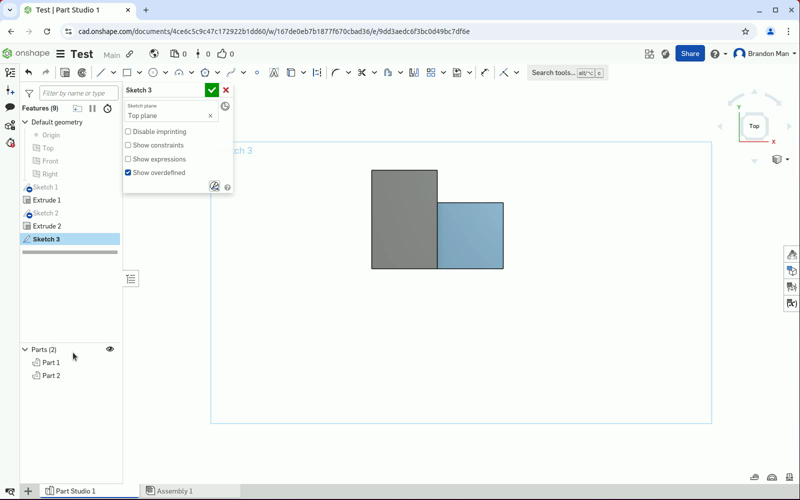
key(y)
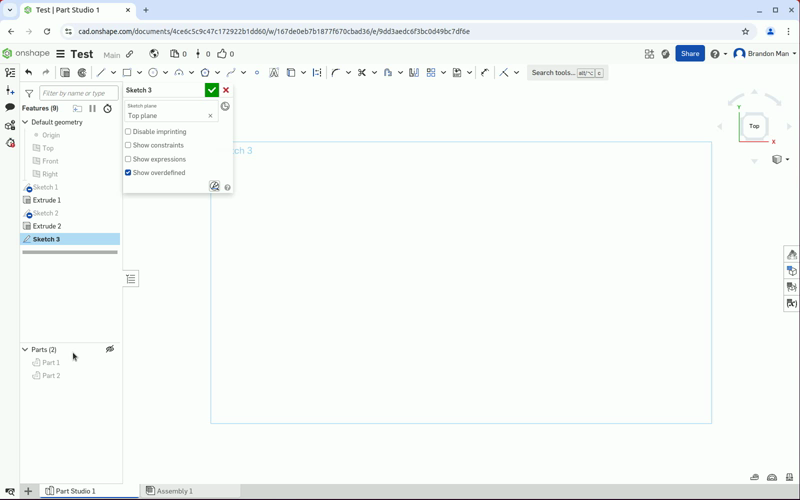
key(l)
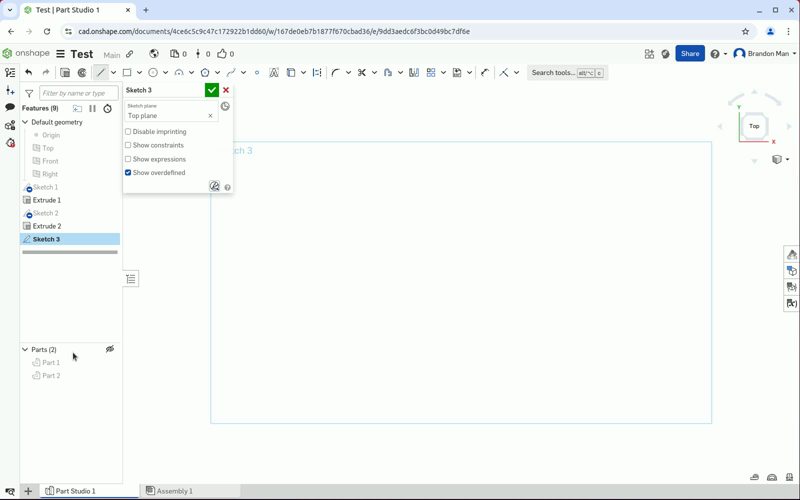
key_down(shift)
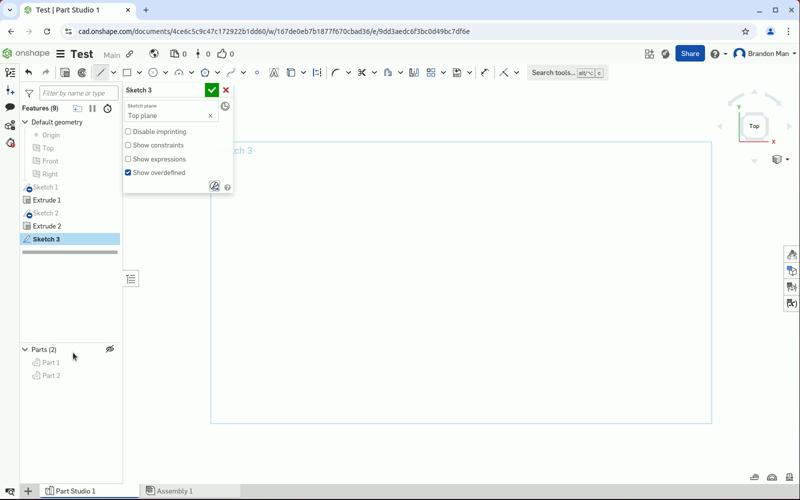
mouse_move(437, 203)
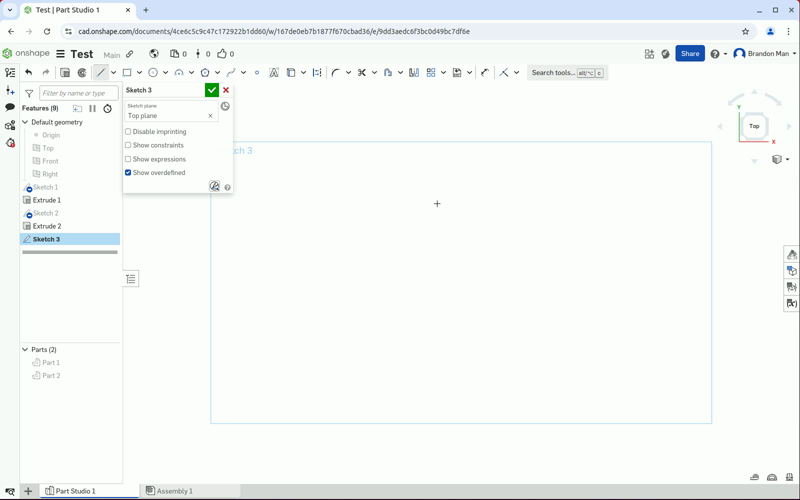
click(437, 203)
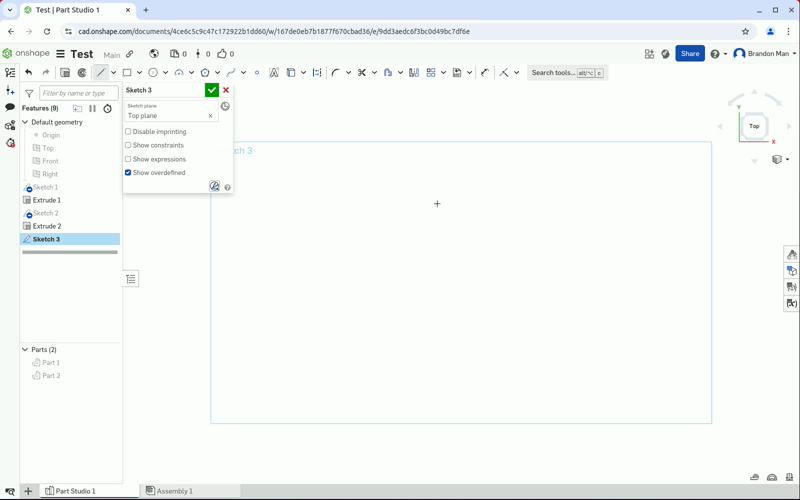
key_up(shift)
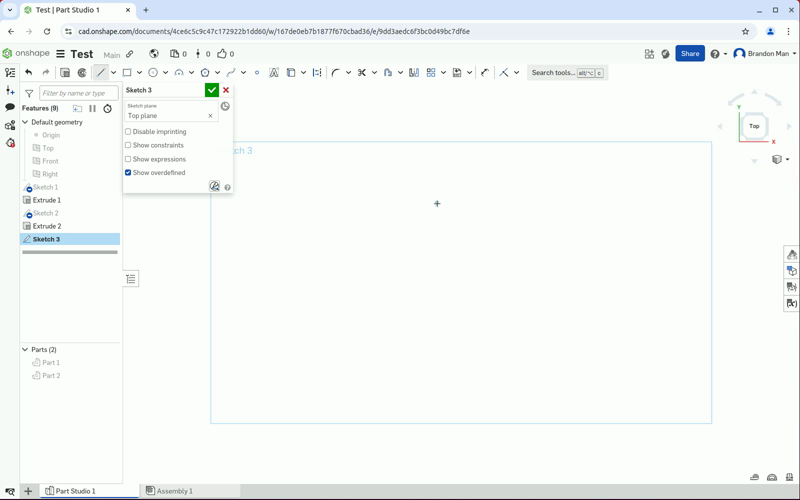
key_down(shift)
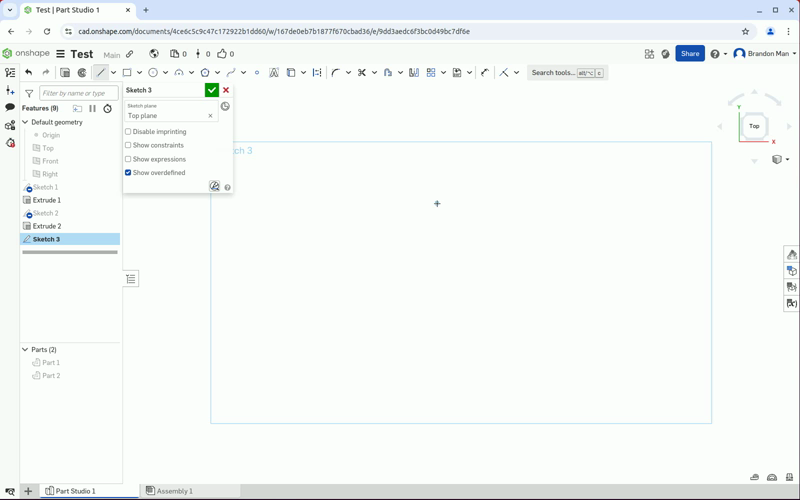
mouse_move(504, 203)
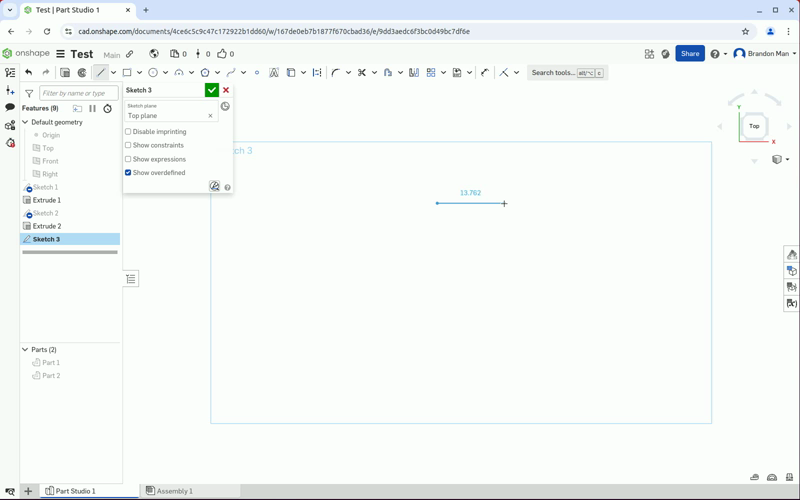
click(504, 203)
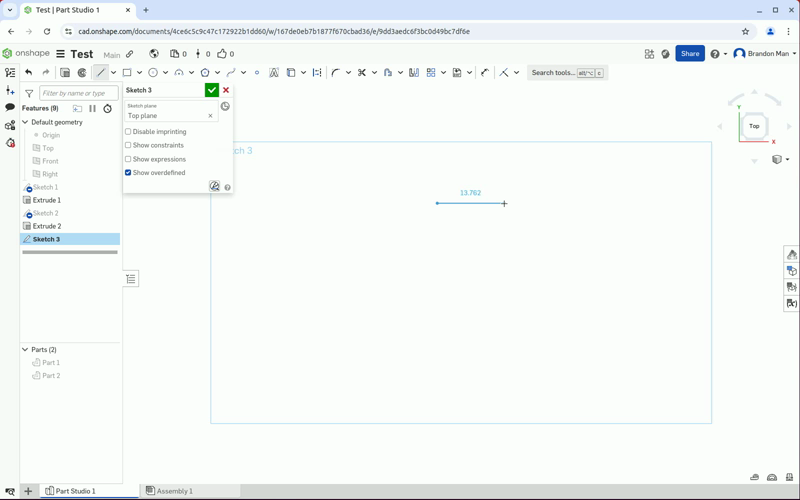
key_up(shift)
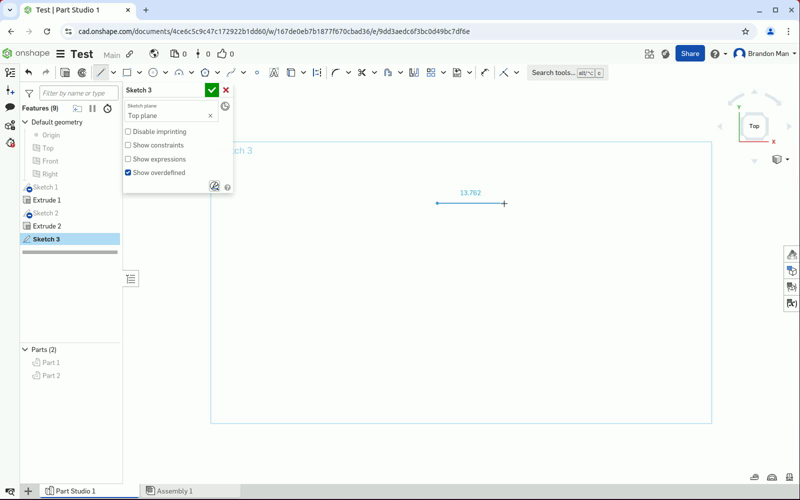
key_down(shift)
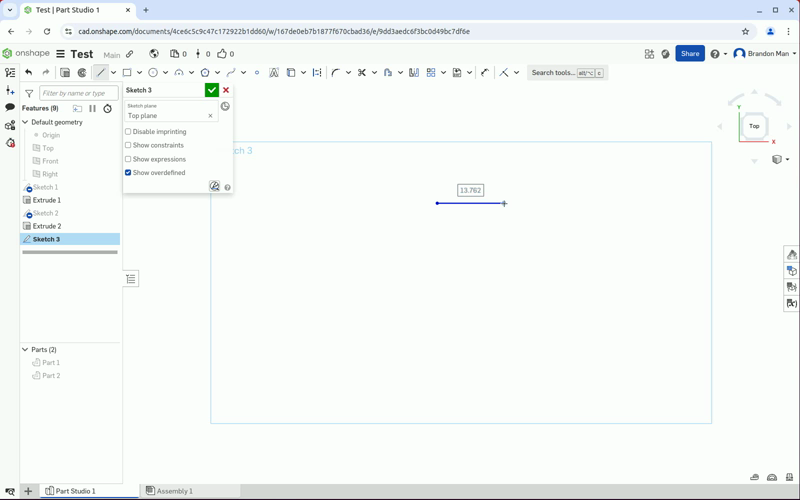
mouse_move(569, 203)
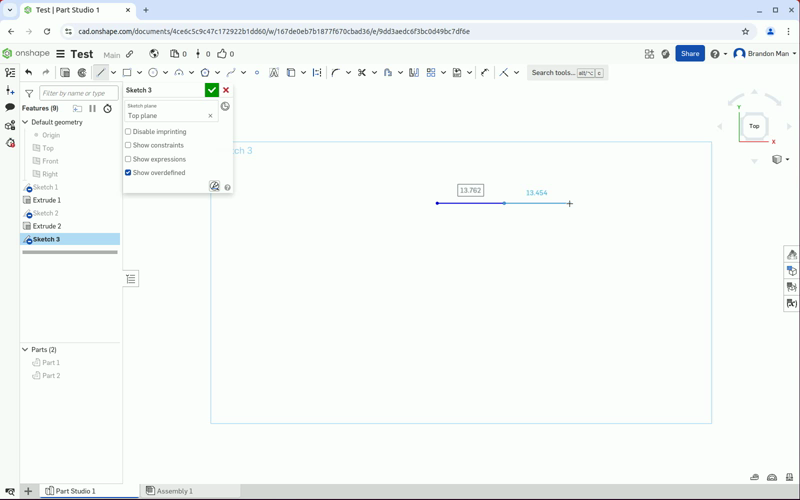
click(569, 203)
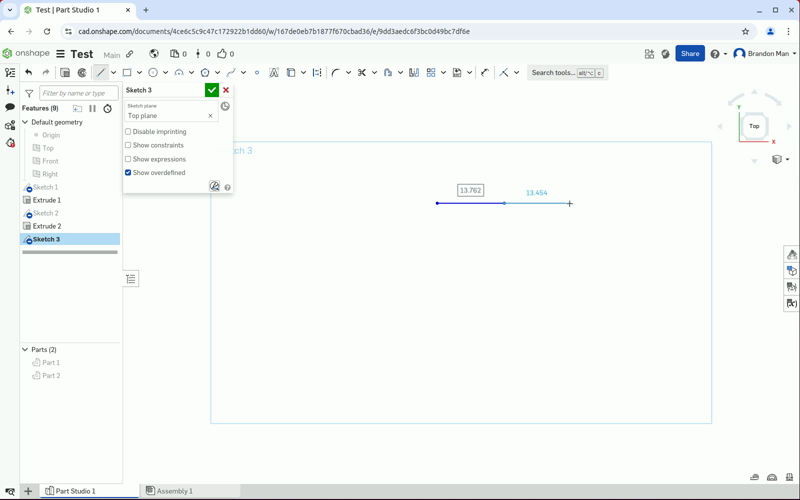
key_up(shift)
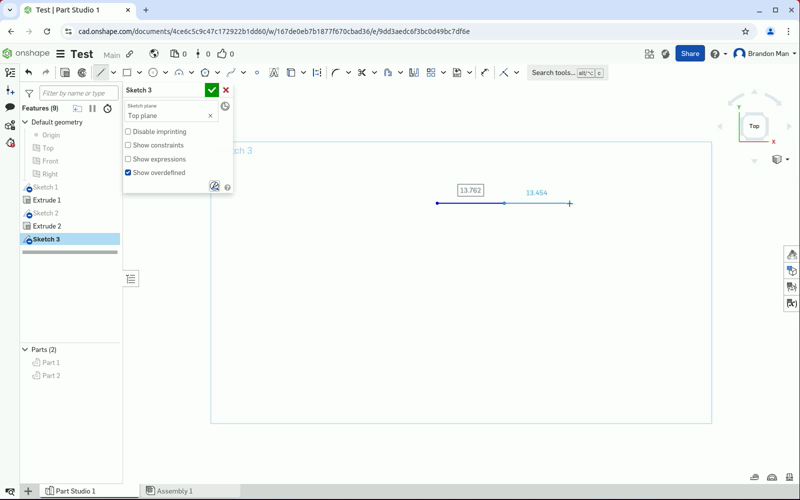
key_down(shift)
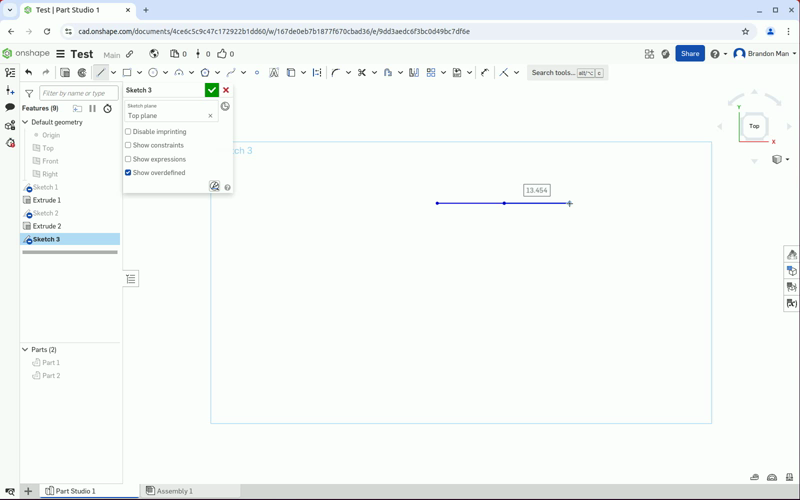
mouse_move(589, 203)
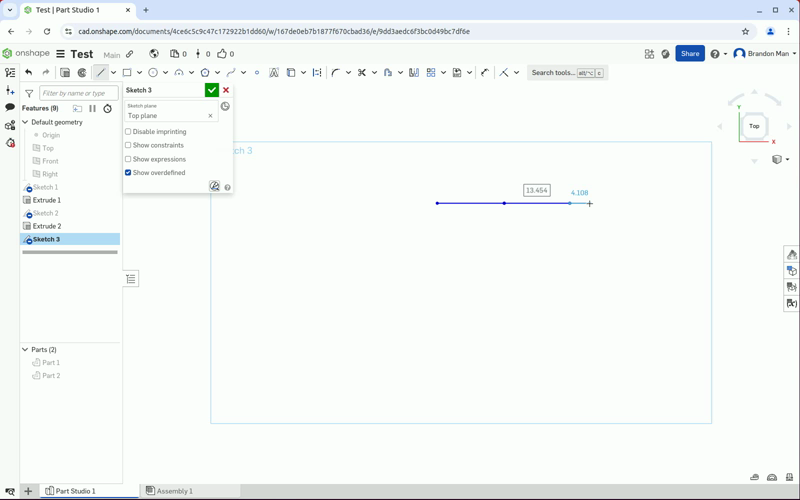
mouse_move(569, 169)
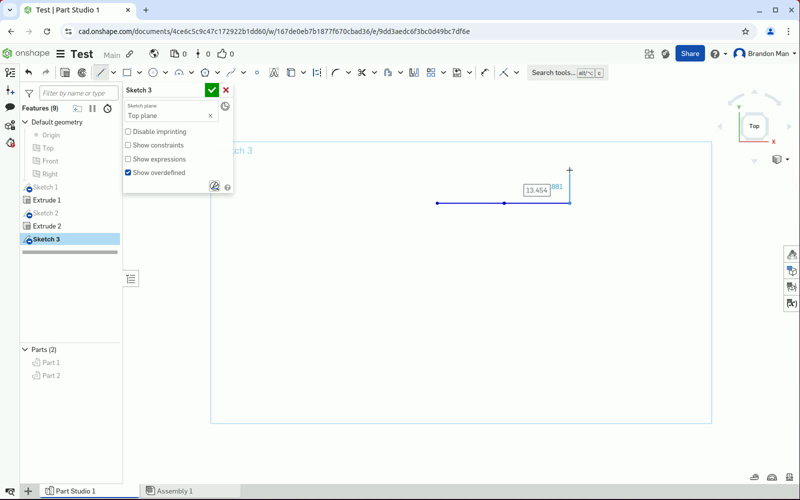
click(569, 169)
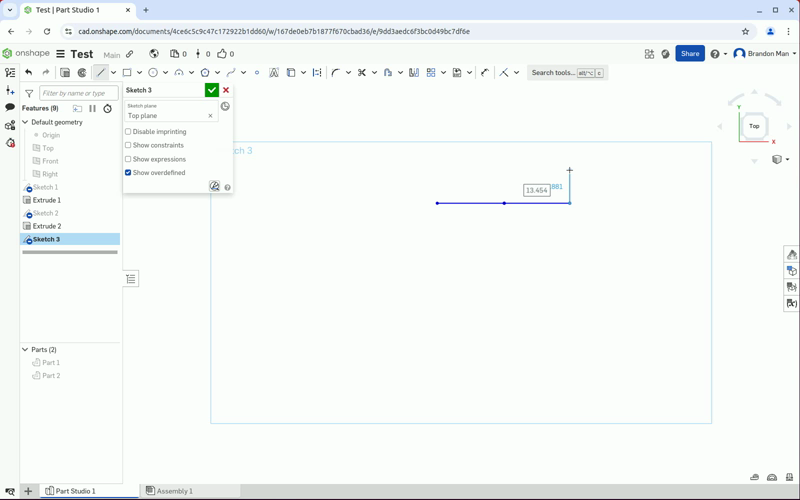
key_up(shift)
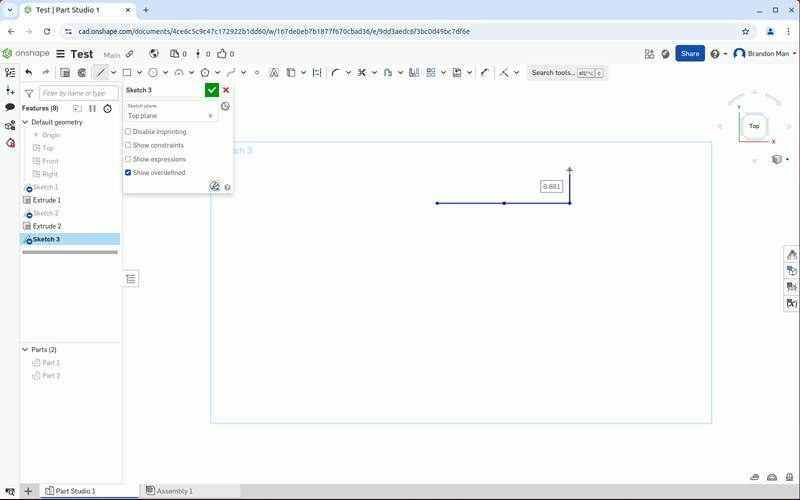
key_down(shift)
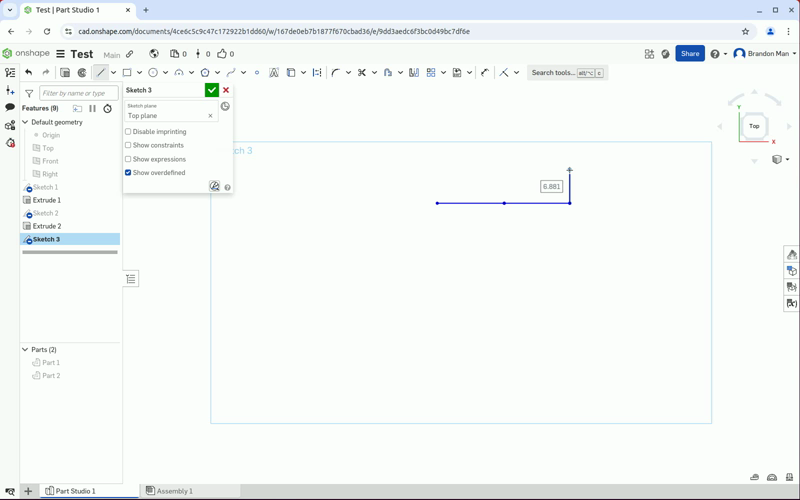
mouse_move(437, 169)
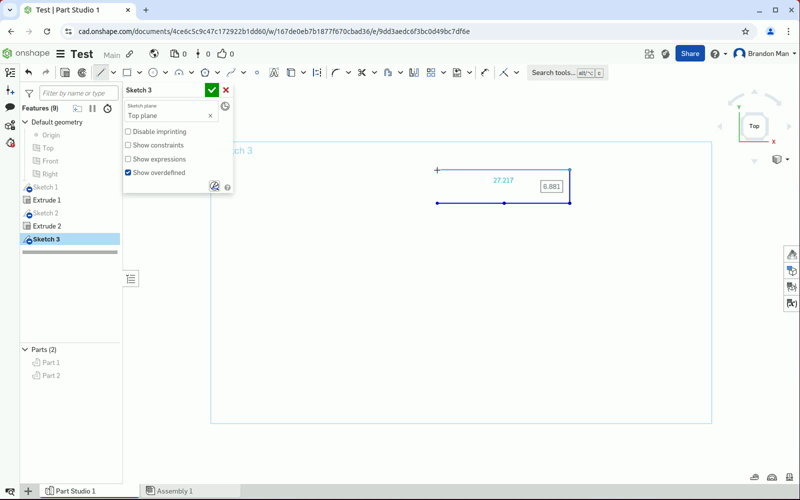
click(437, 169)
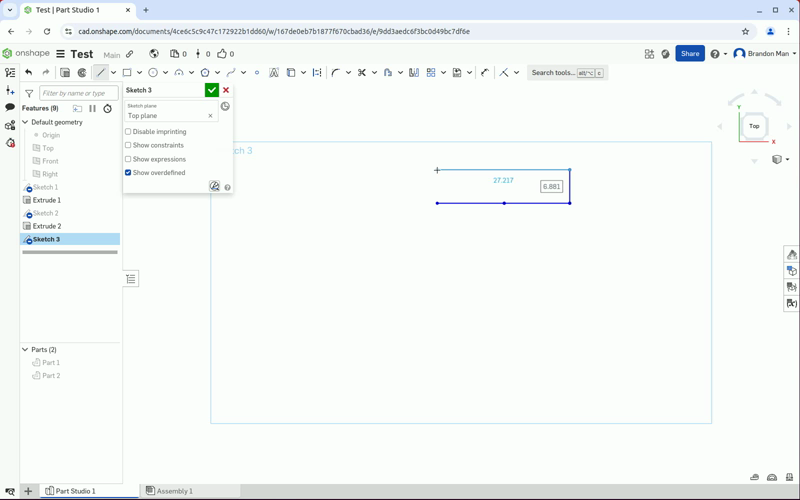
key_up(shift)
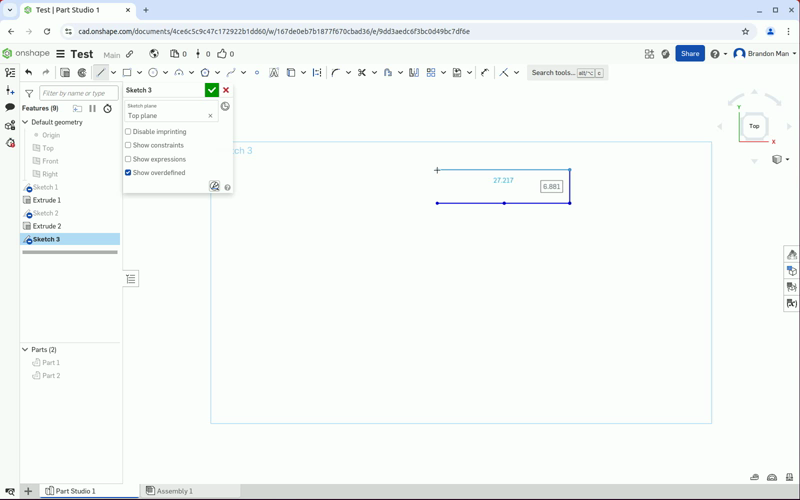
mouse_move(467, 169)
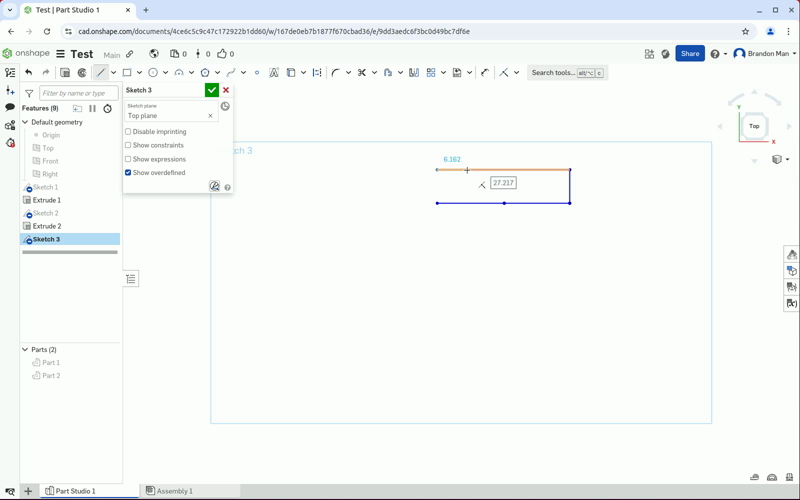
key_down(shift)
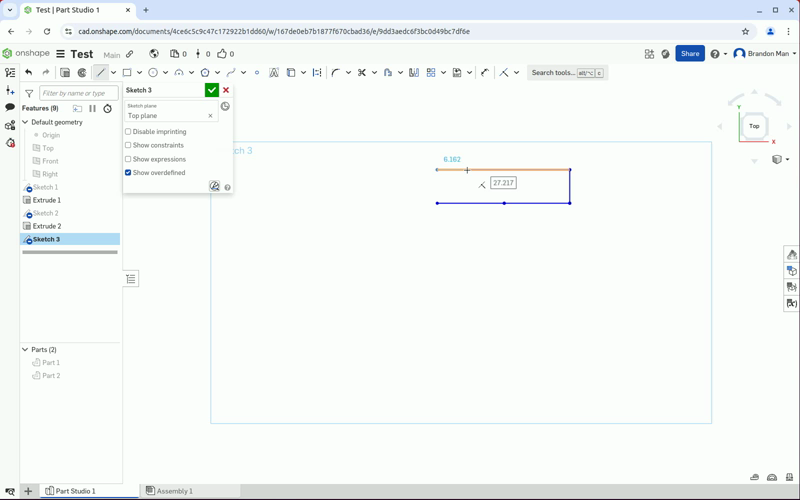
mouse_move(437, 203)
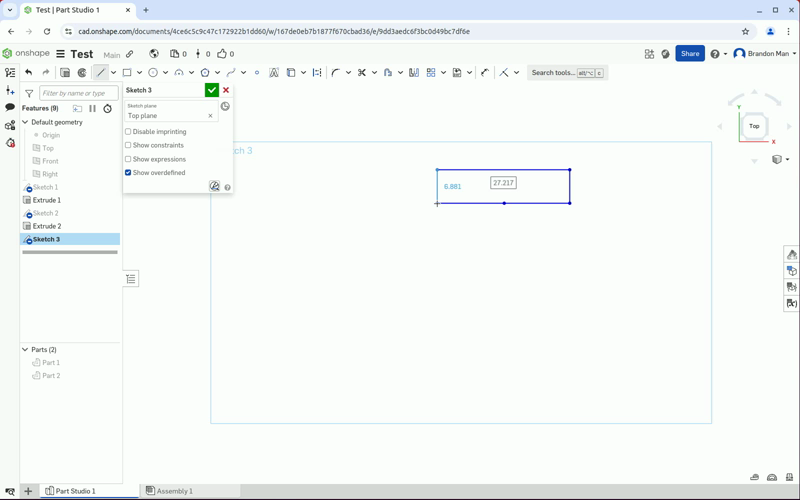
key_up(shift)
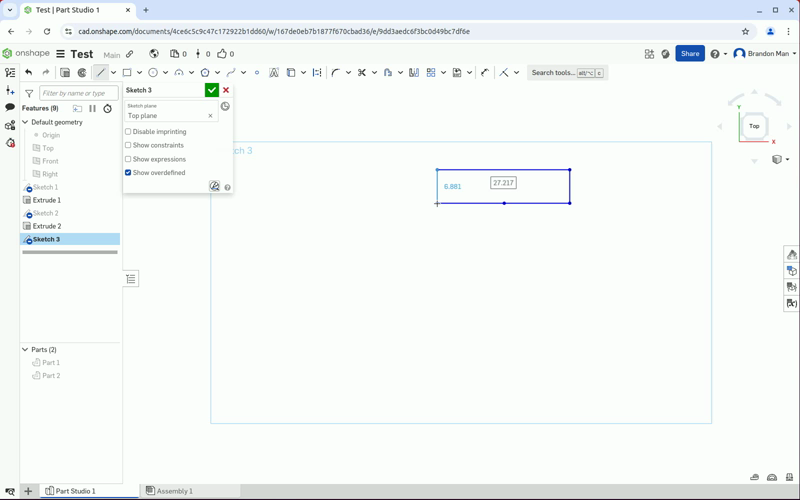
click(437, 203)
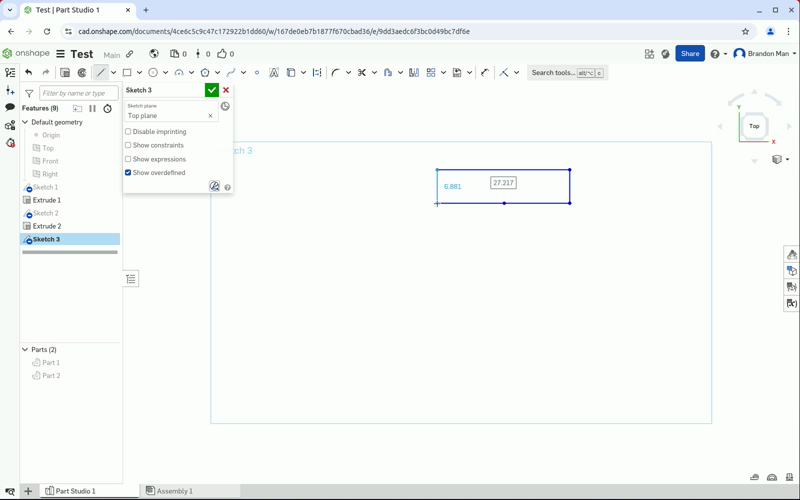
key(esc)
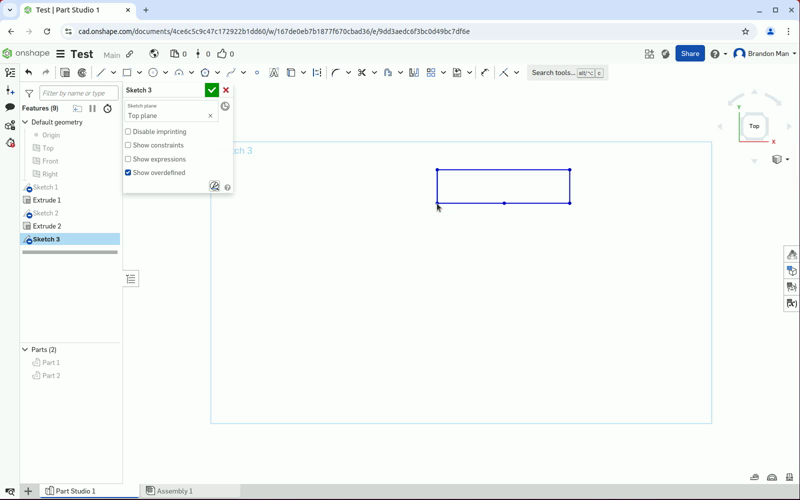
mouse_move(539, 180)
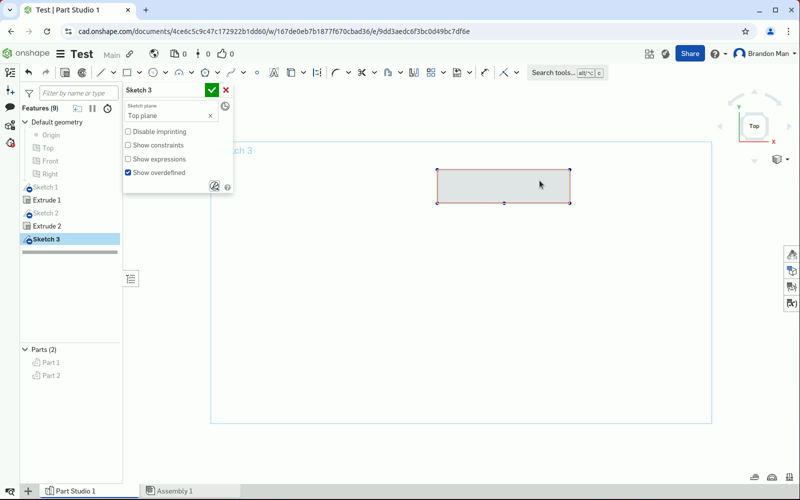
click(539, 180)
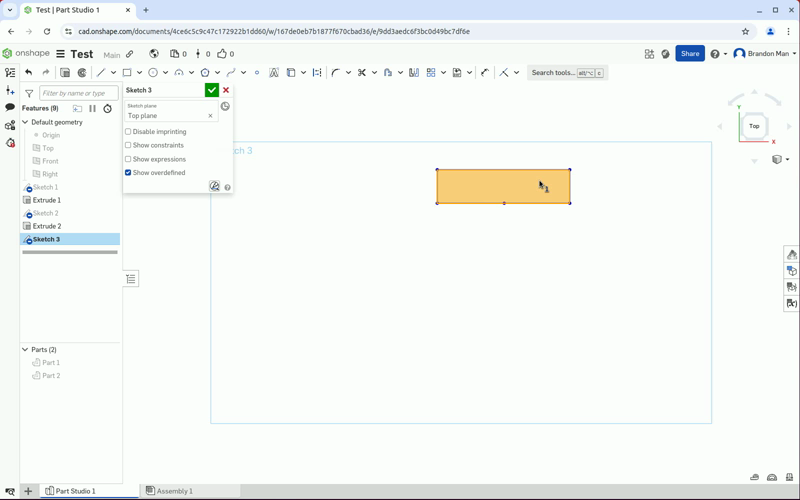
mouse_move(73, 352)
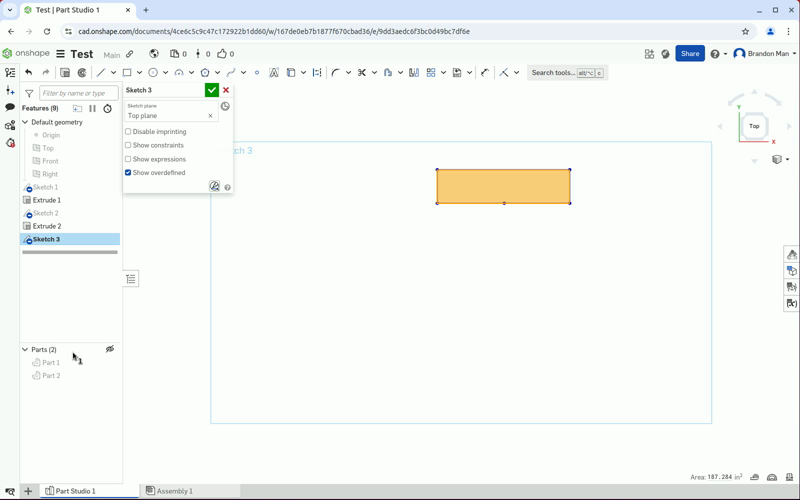
key(shift+y)
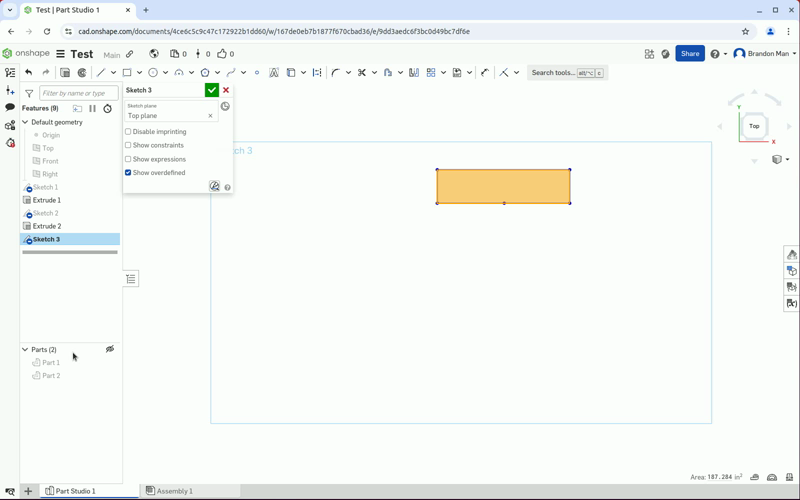
key(shift+e)
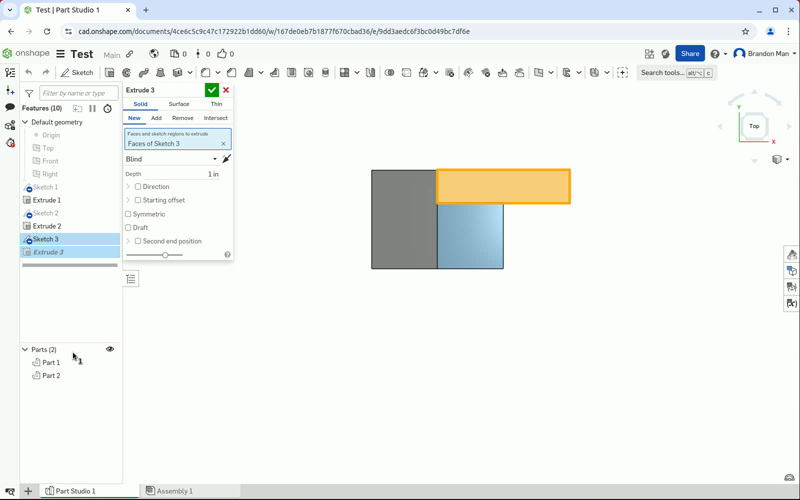
mouse_move(143, 106)
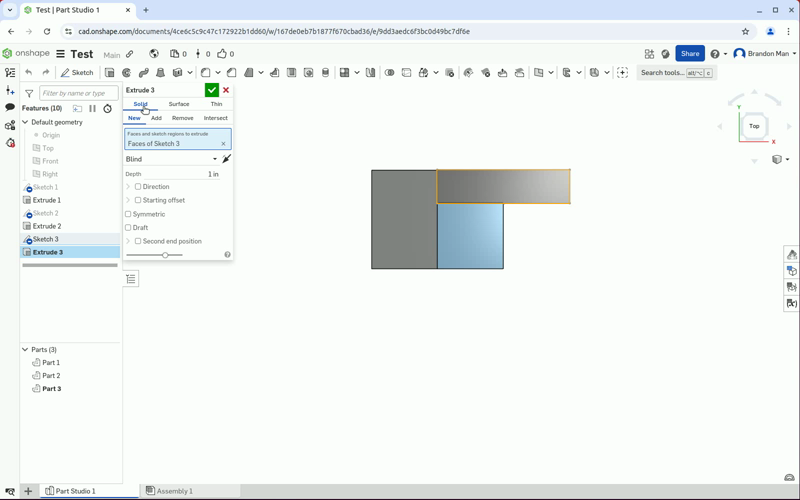
click(143, 106)
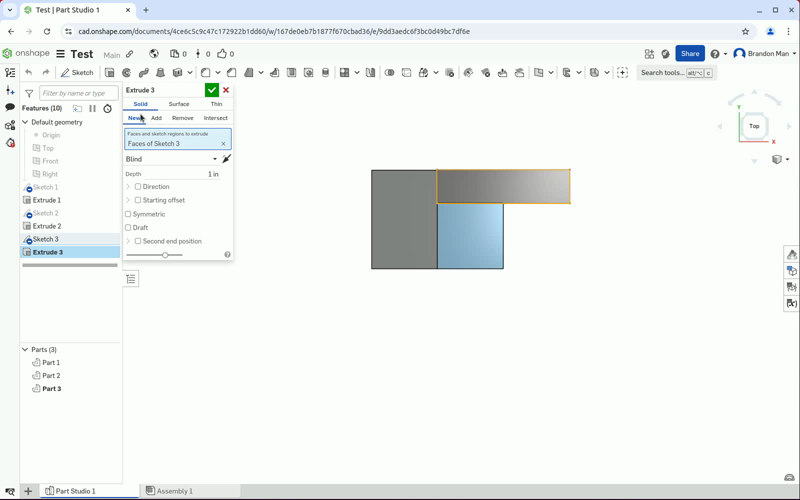
mouse_move(137, 120)
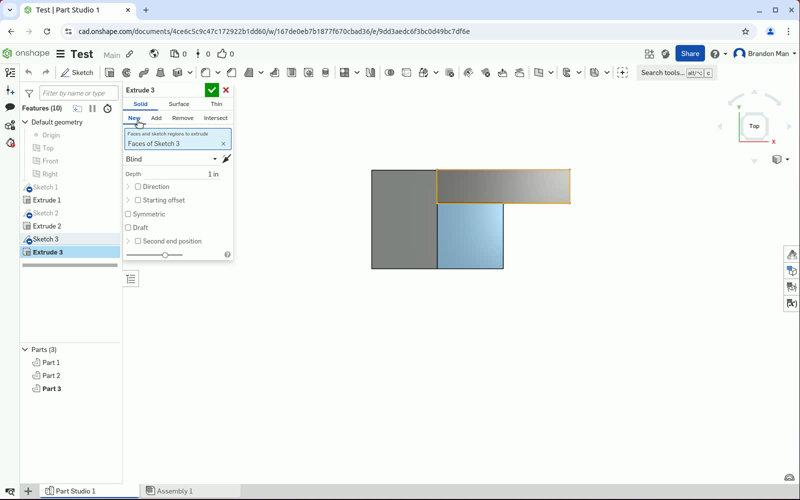
click(137, 120)
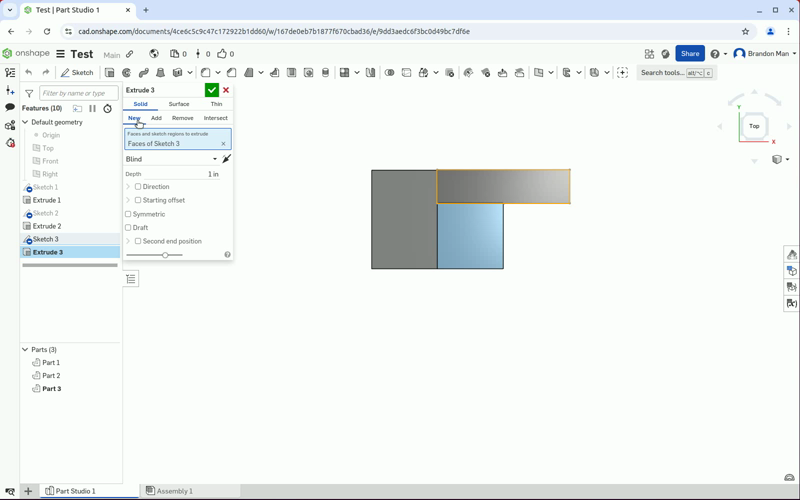
key(tab, 4)
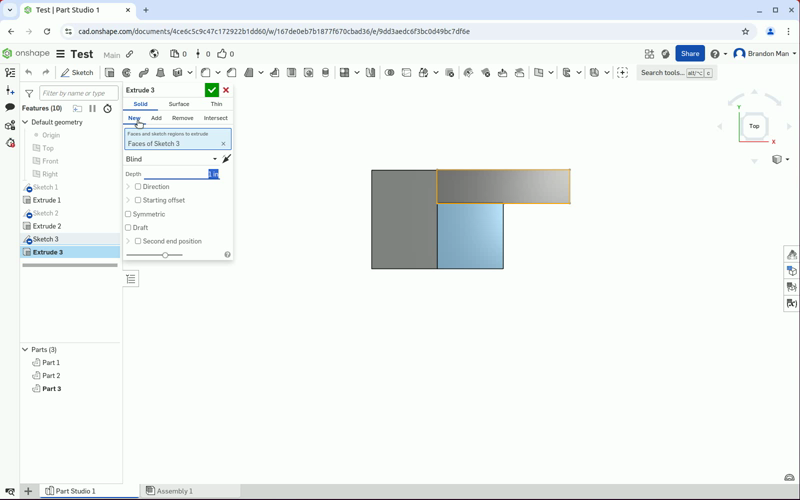
text(13.48)
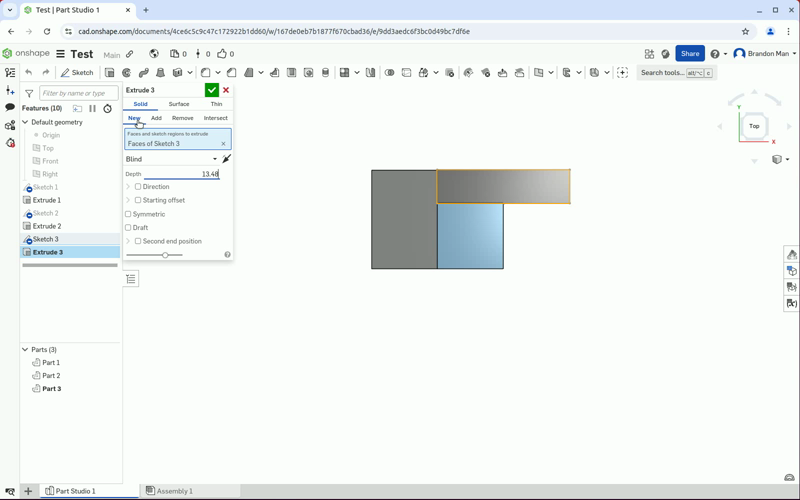
key(enter)
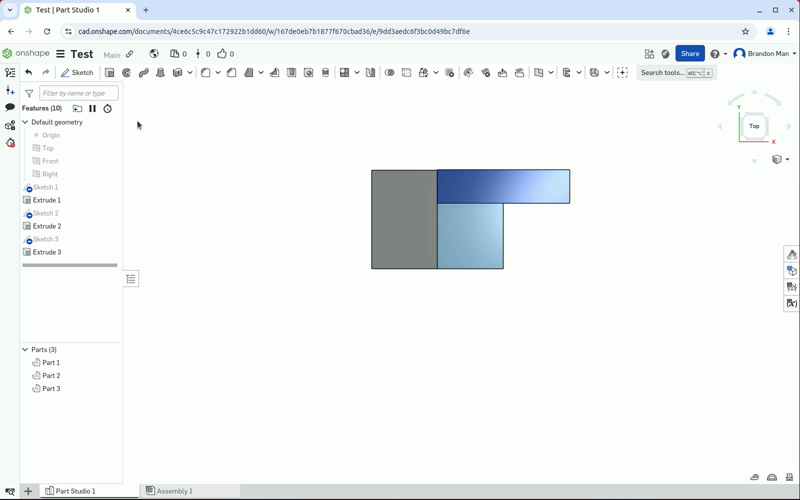
key(shift+h)
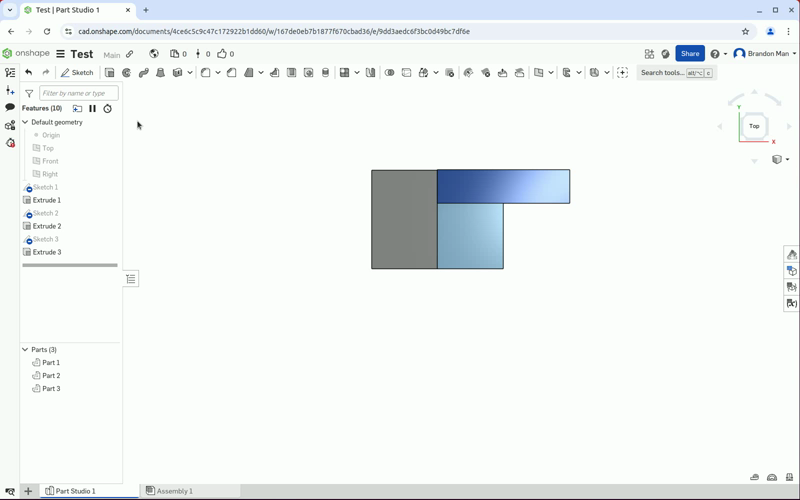
key(shift+h)
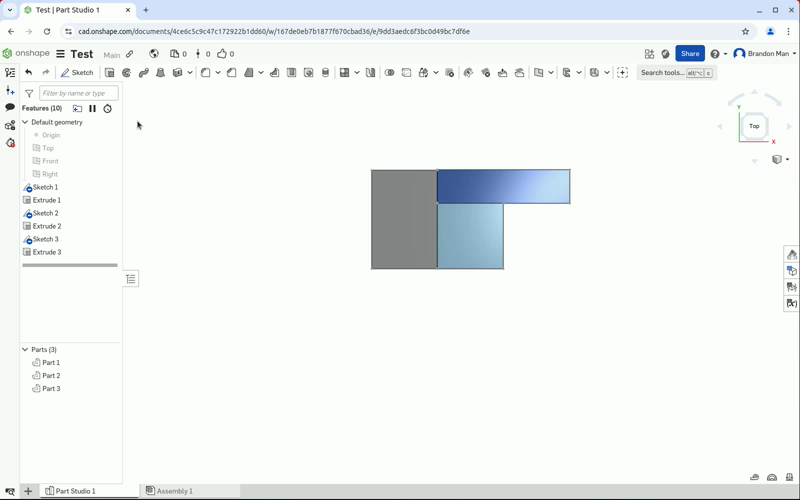
key(shift+7)
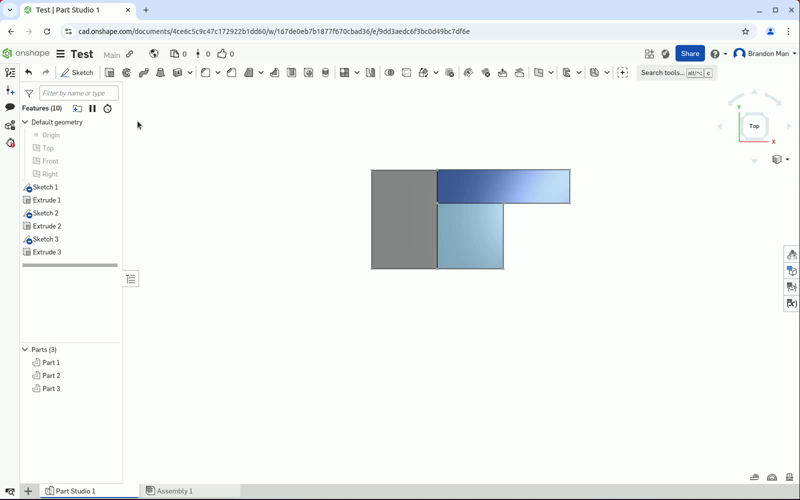
key(up, 3)
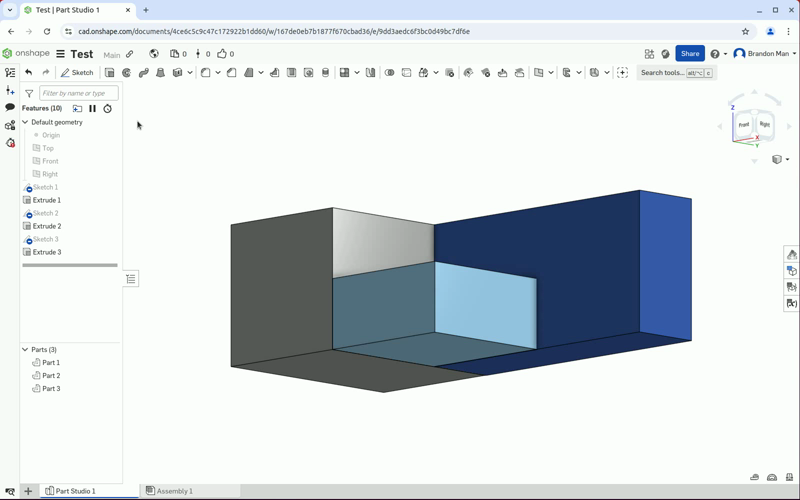
key(left, 3)
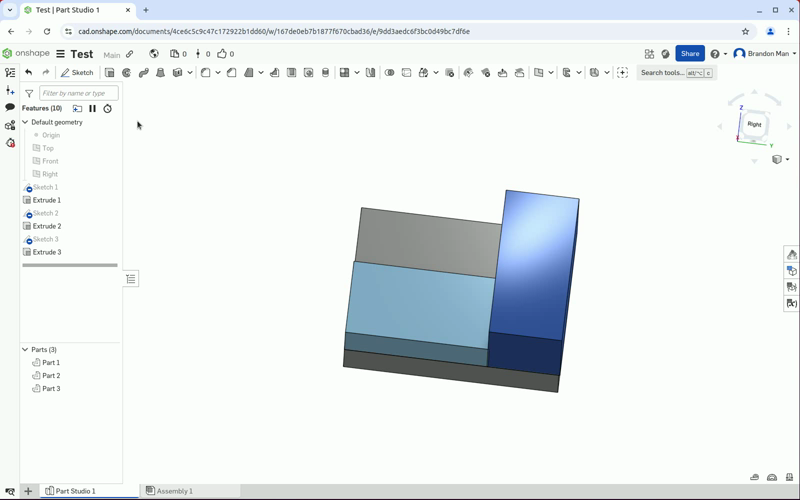
key(right, 3)
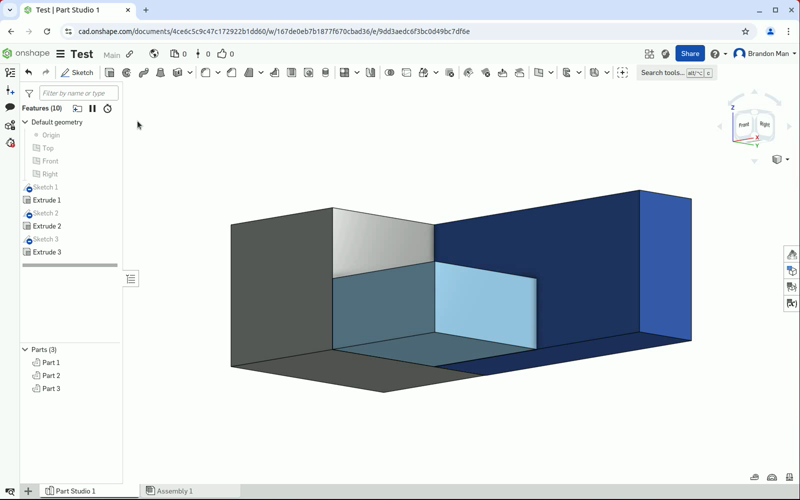
key(down, 3)
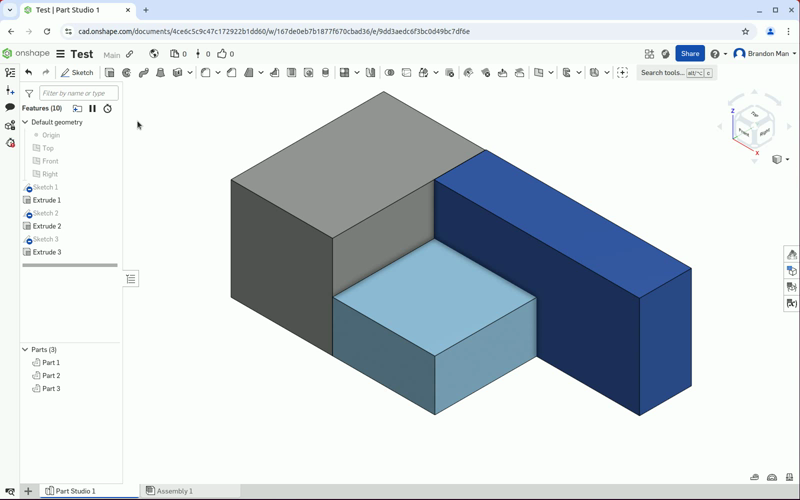
mouse_move(73, 189)
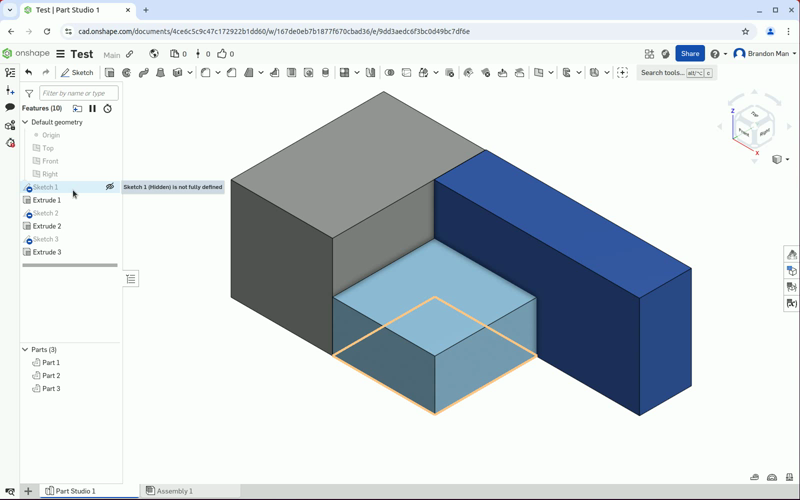
click(73, 189)